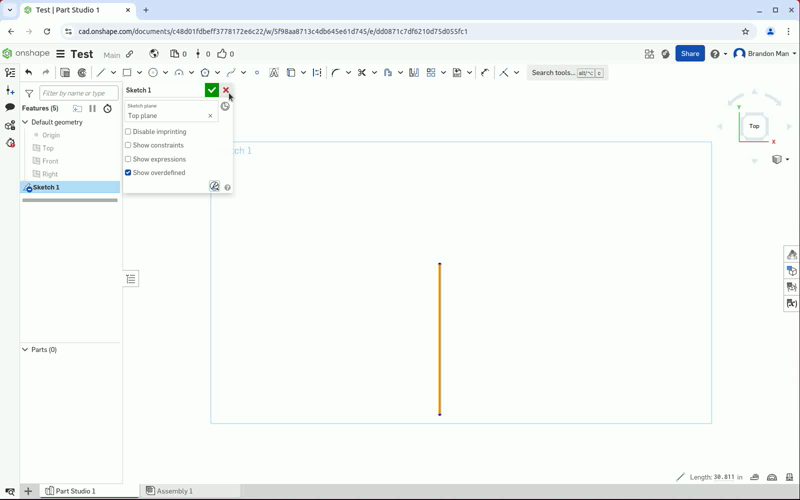
key(shift+h)
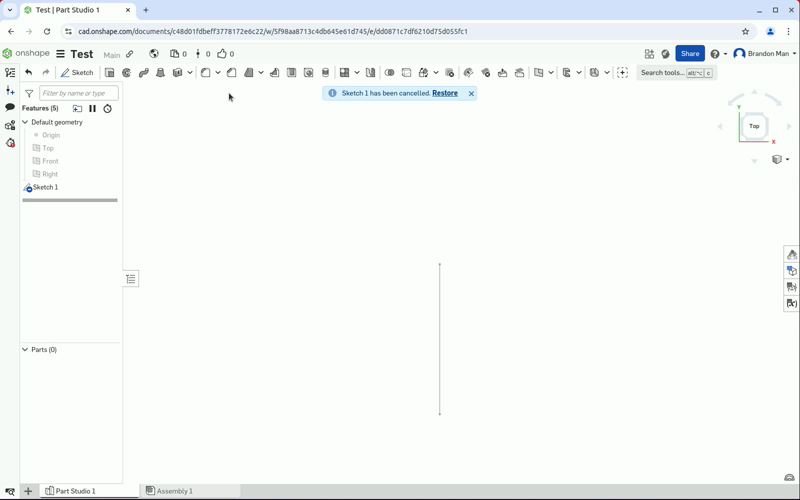
mouse_move(73, 352)
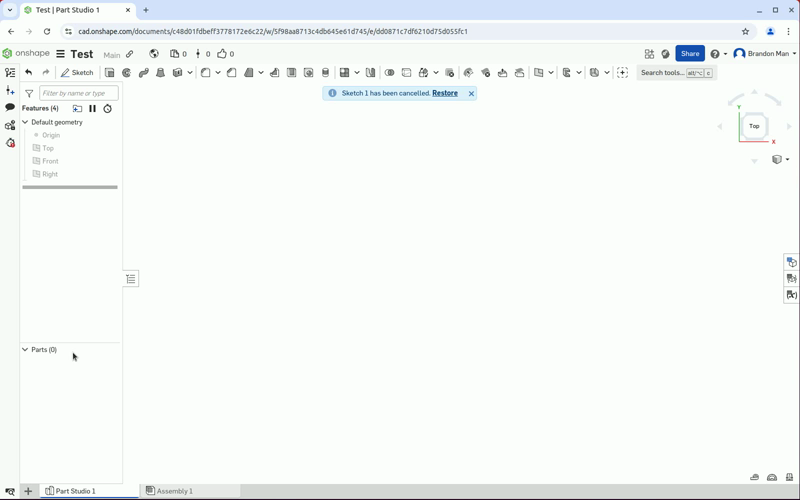
key(y)
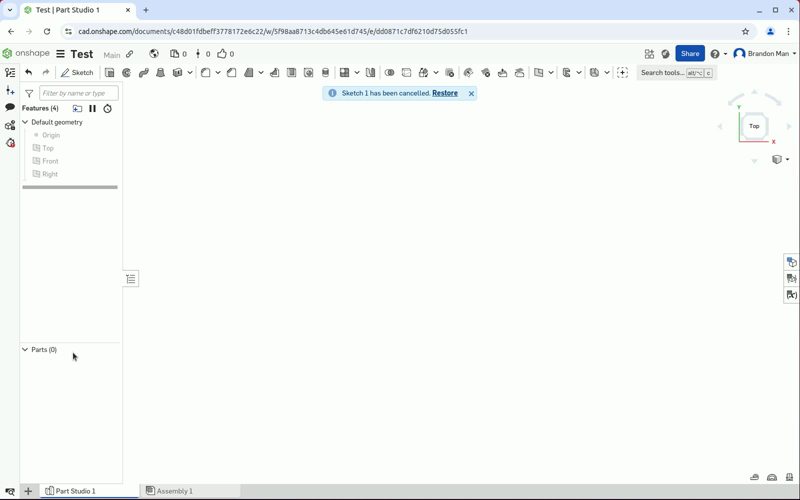
key(shift+p)
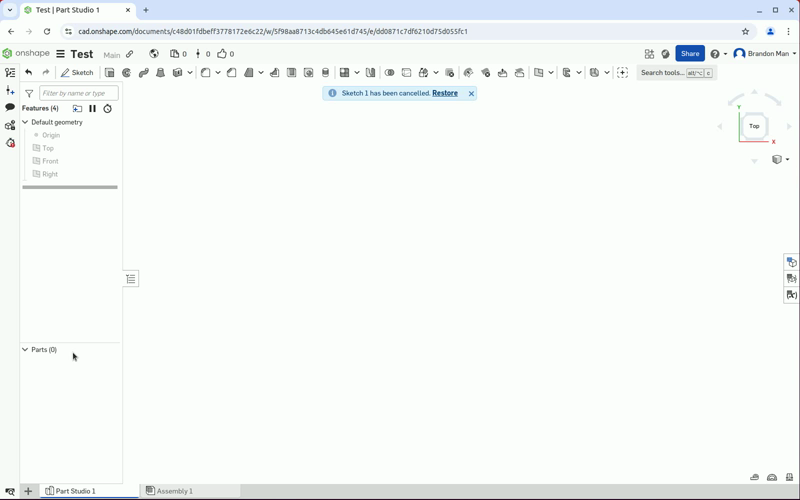
key(space)
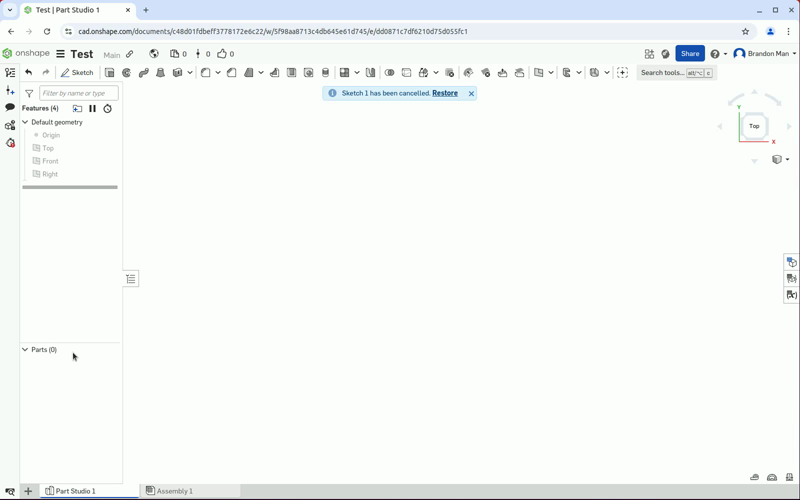
key_down(shift)
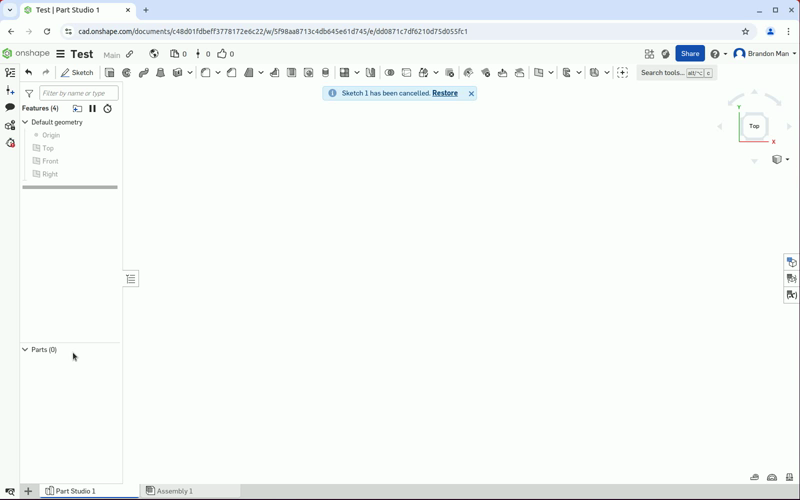
key(up)
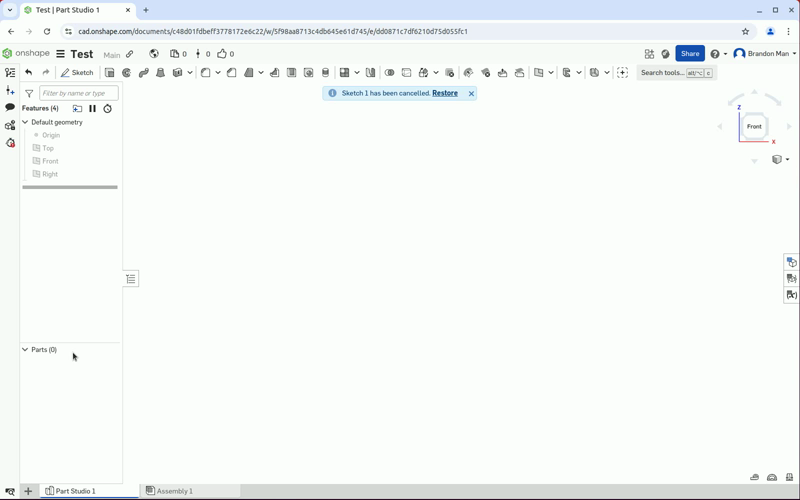
key_up(shift)
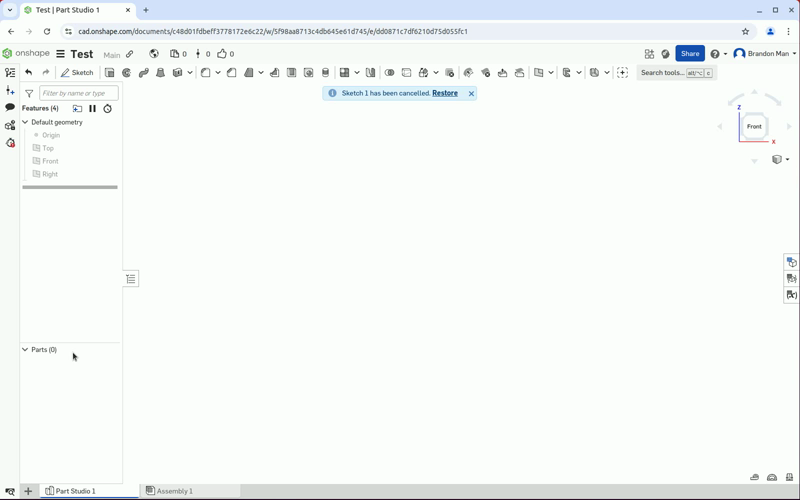
key(space)
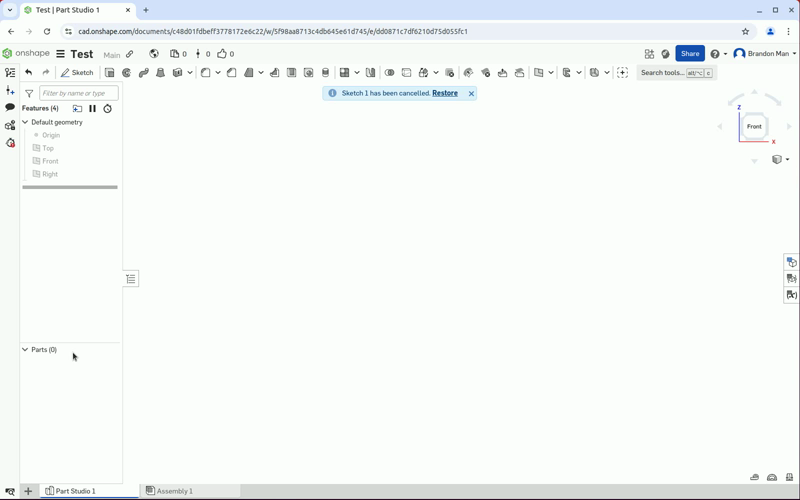
key_down(shift)
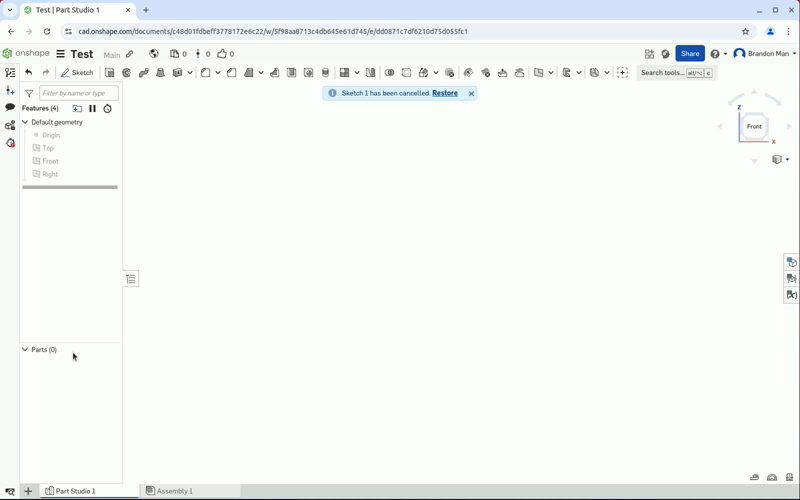
key(left)
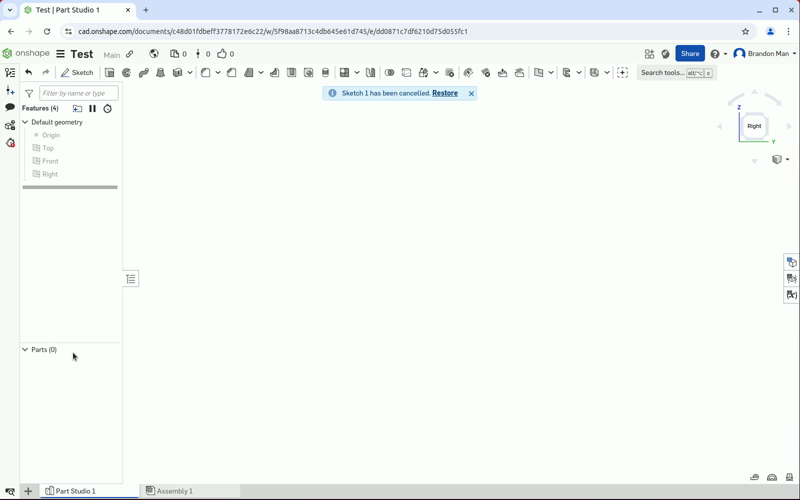
key_up(shift)
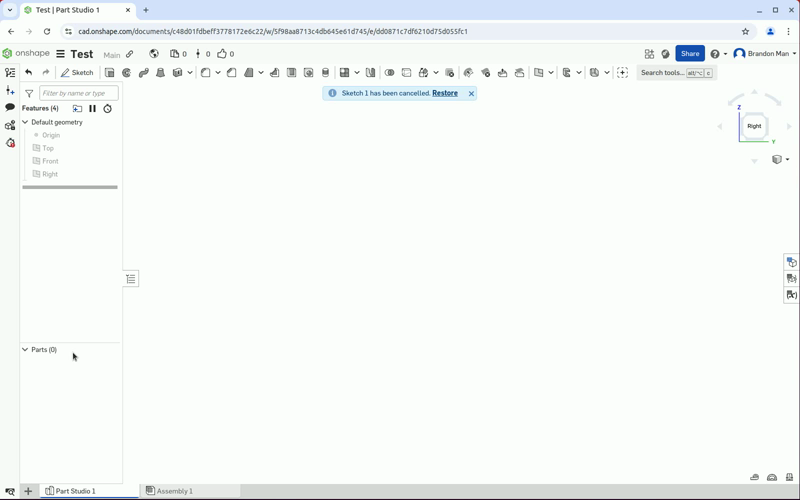
mouse_move(73, 352)
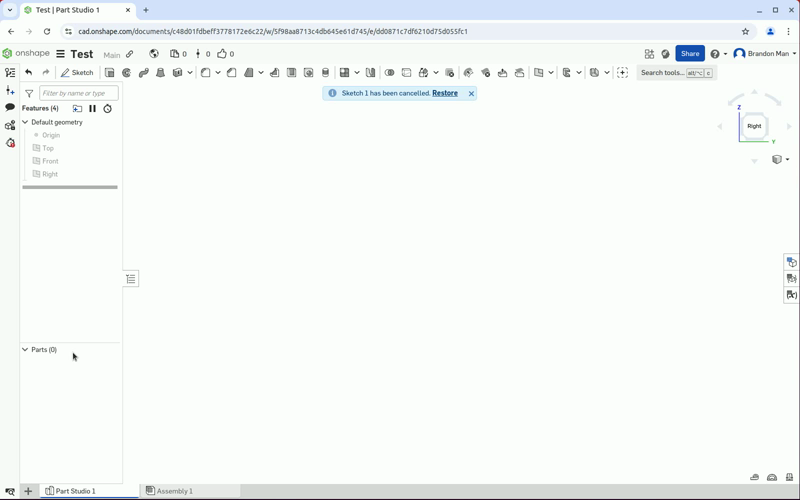
key(shift+y)
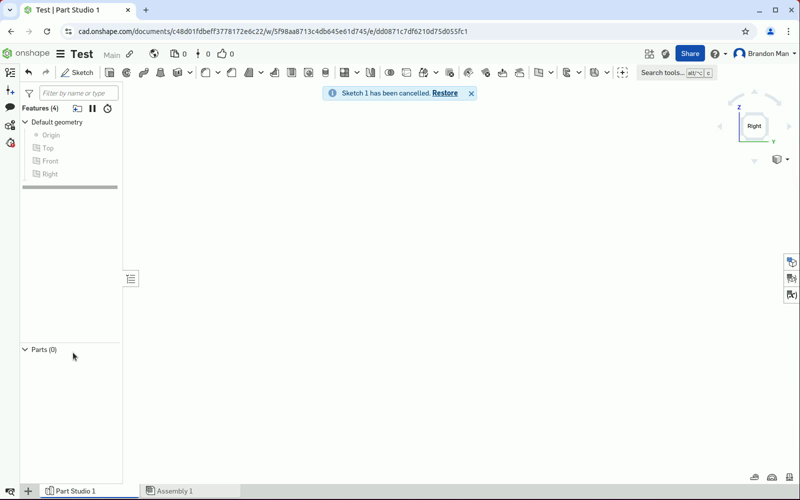
key(shift+s)
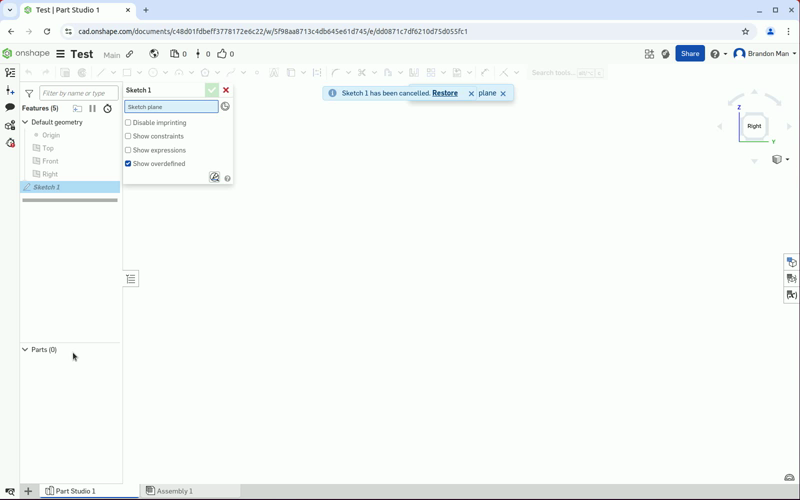
mouse_move(73, 176)
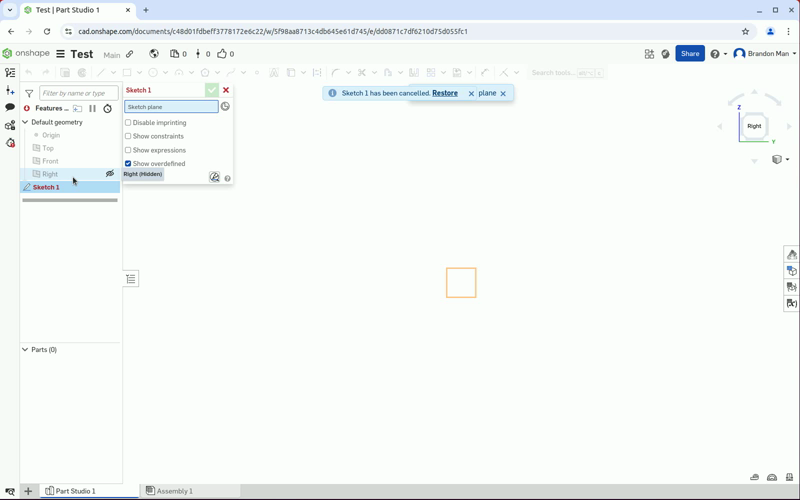
click(73, 176)
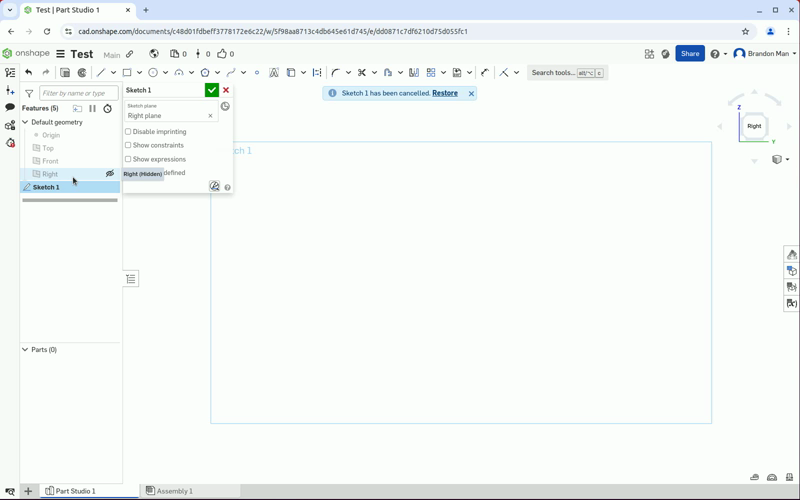
mouse_move(73, 352)
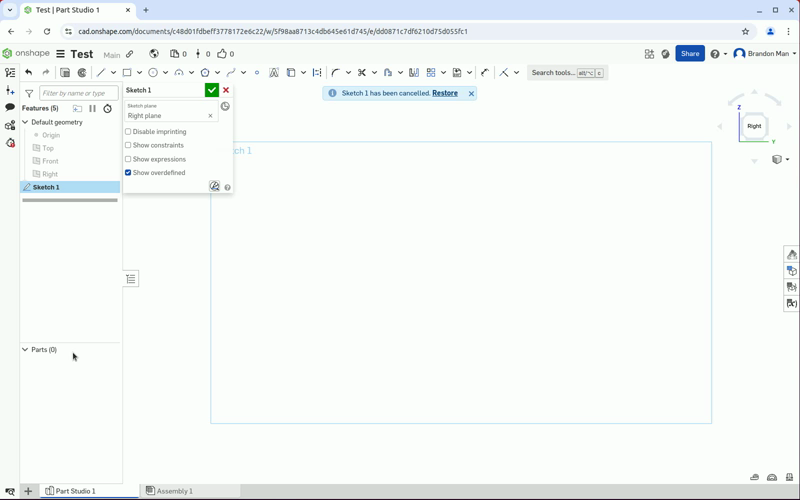
key(y)
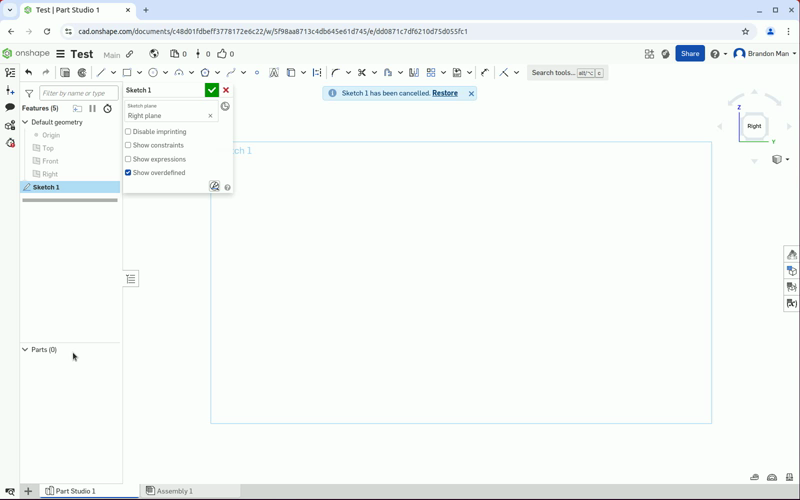
key(c)
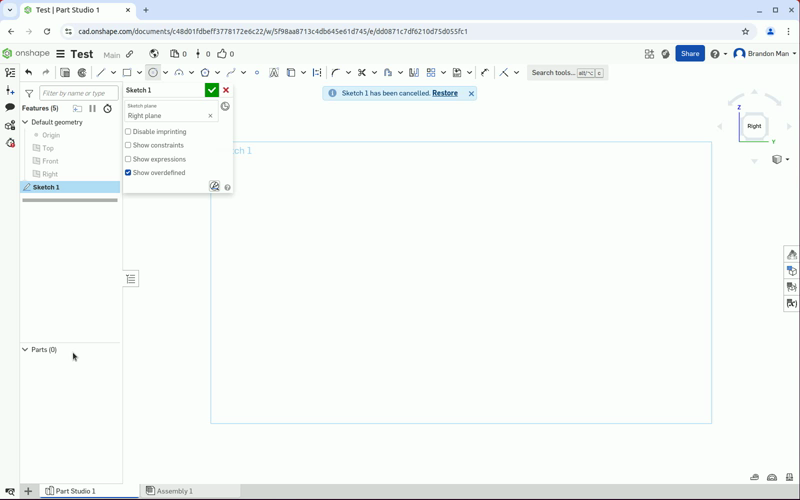
key_down(shift)
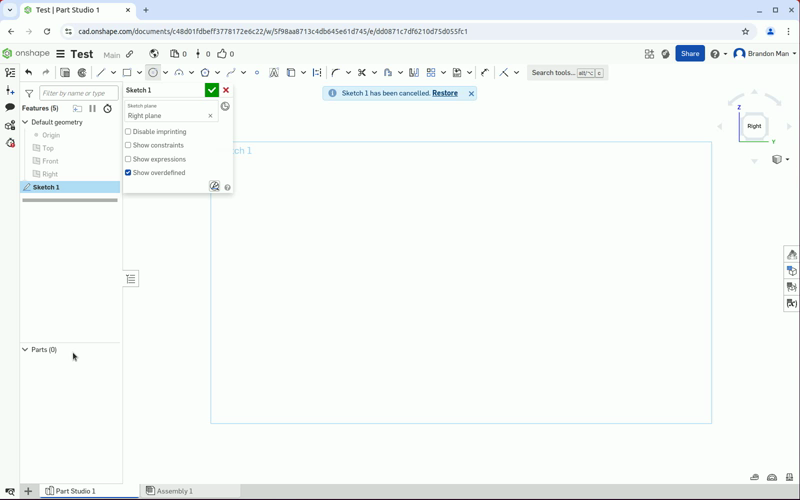
mouse_move(461, 282)
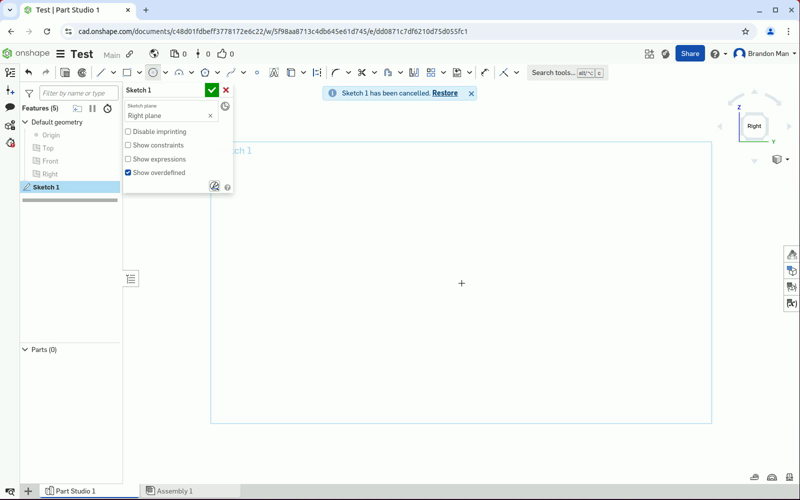
click(461, 282)
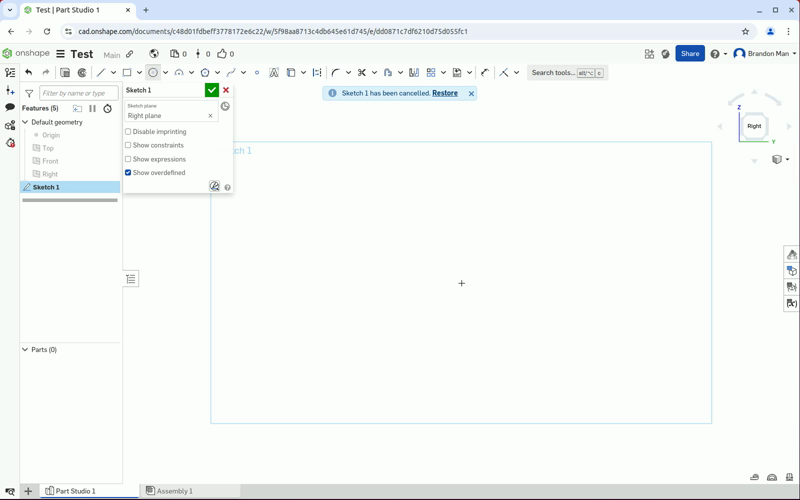
key_up(shift)
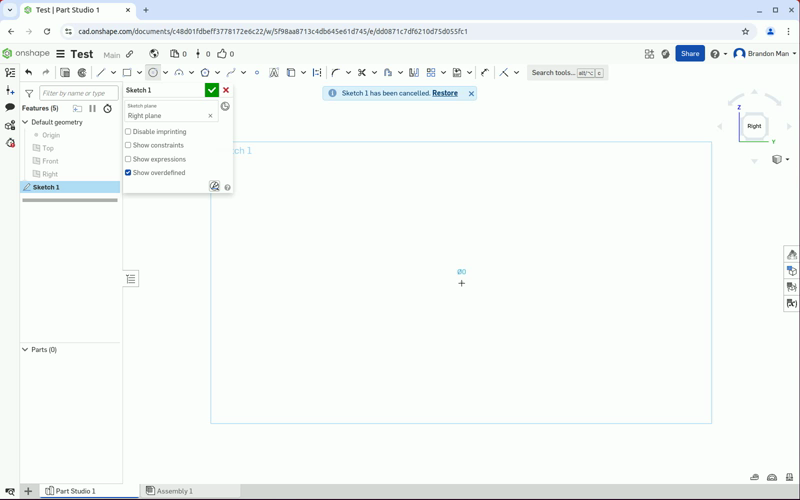
mouse_move(576, 282)
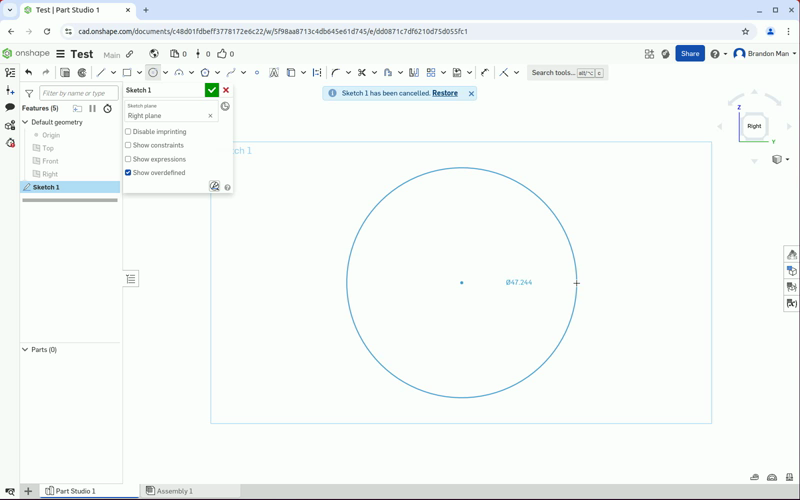
click(576, 282)
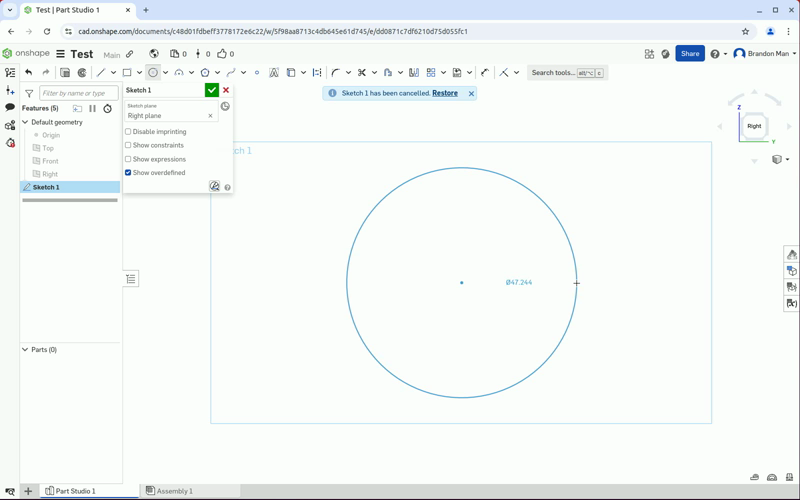
key(esc)
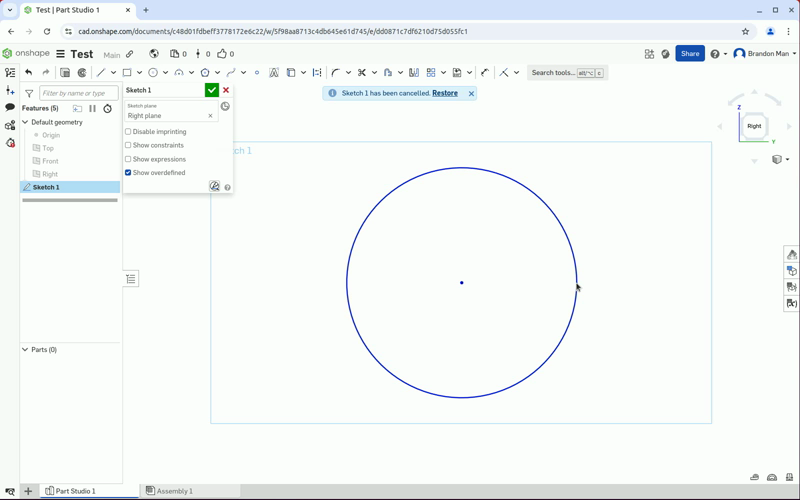
key(c)
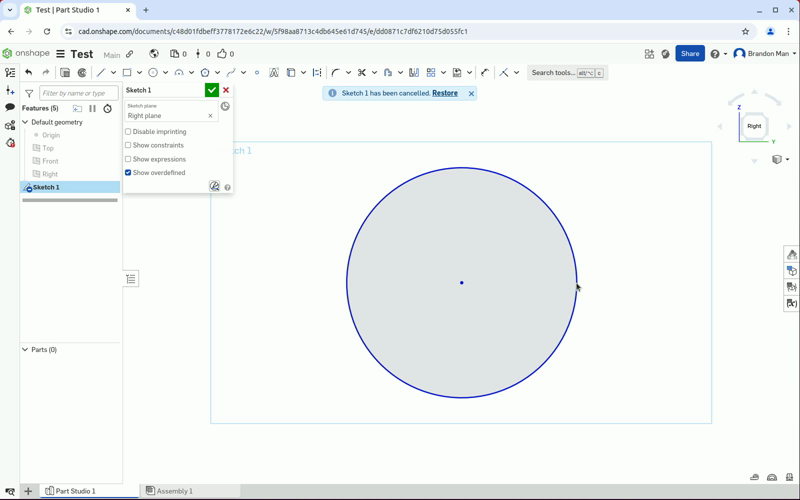
key_down(shift)
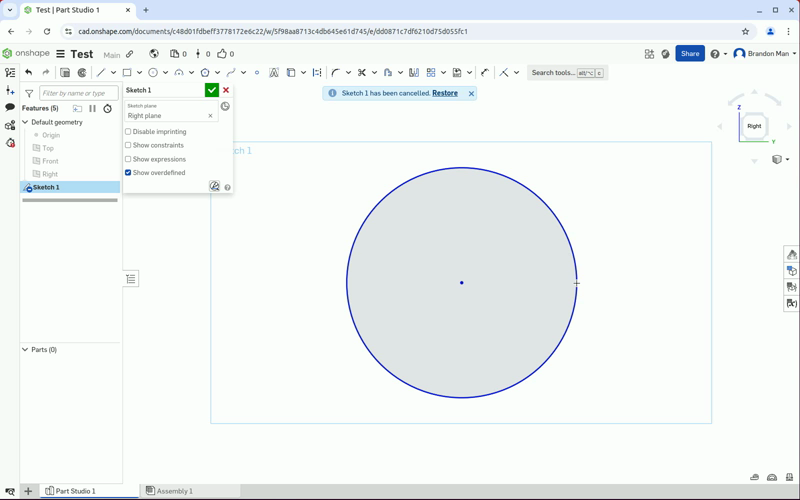
mouse_move(461, 282)
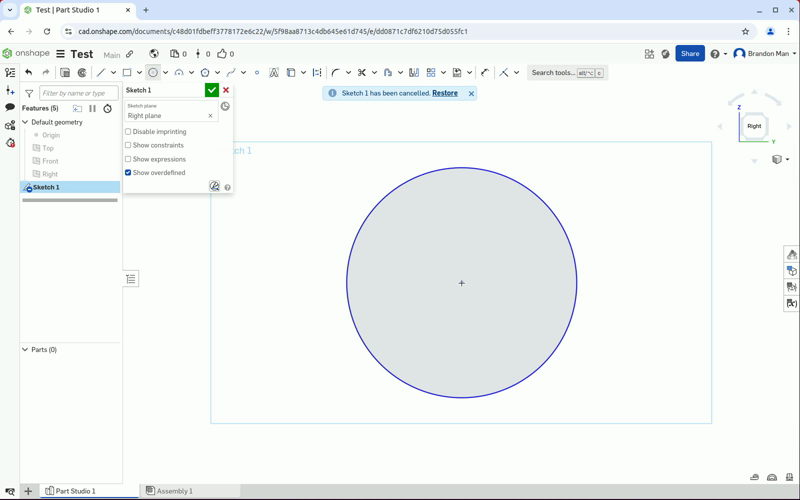
click(461, 282)
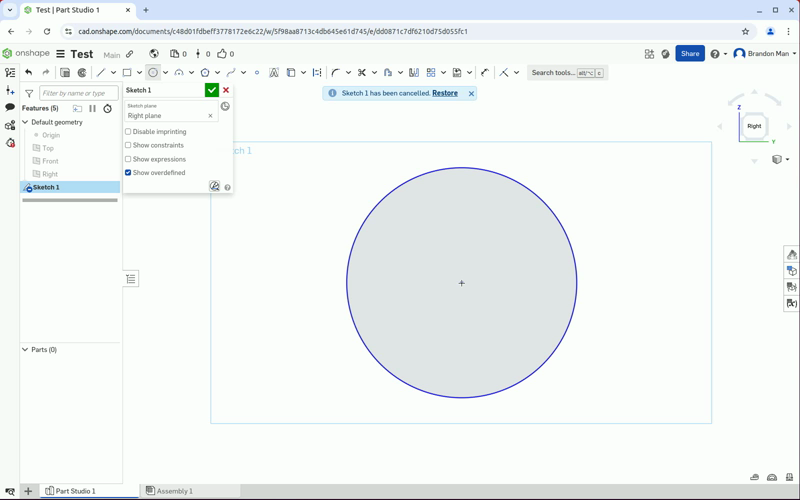
key_up(shift)
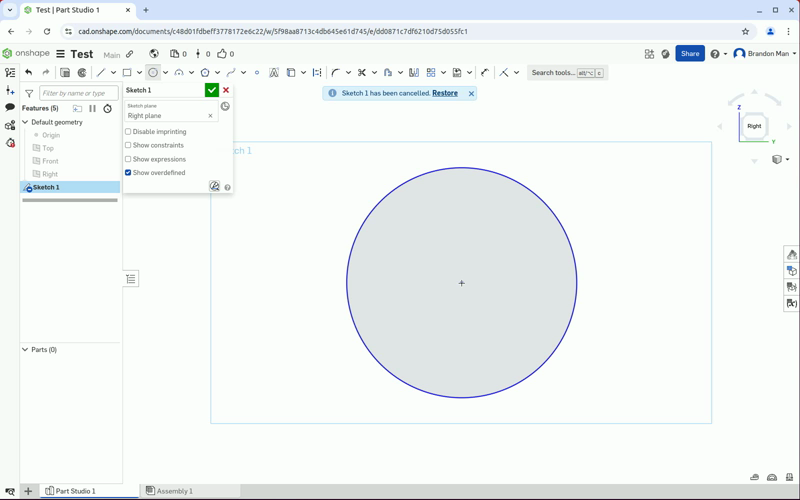
mouse_move(531, 282)
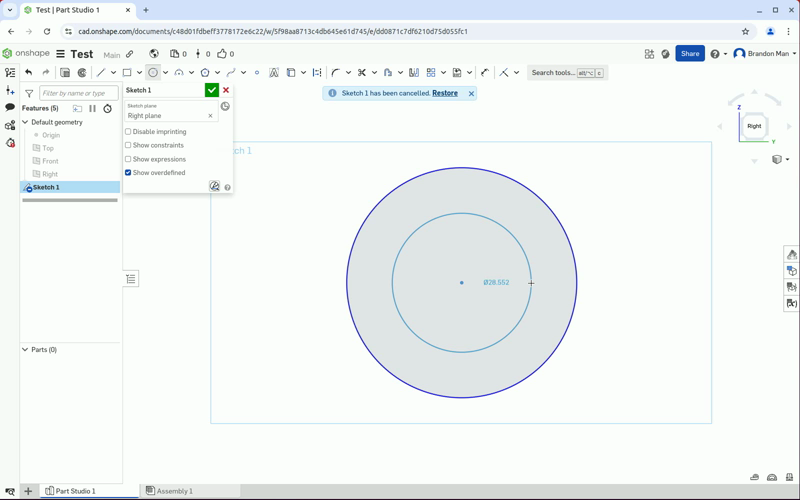
click(531, 282)
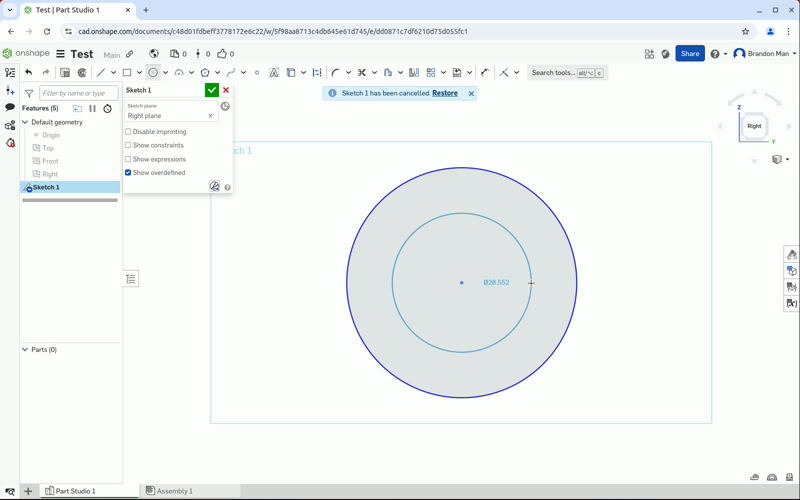
key(esc)
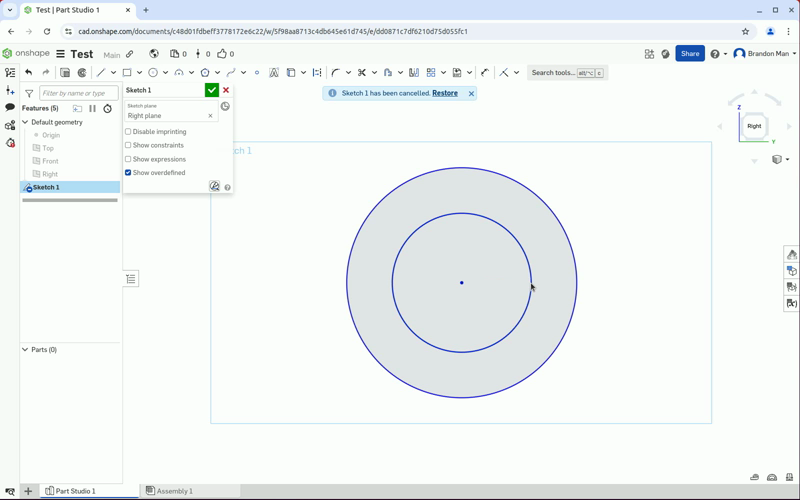
mouse_move(469, 195)
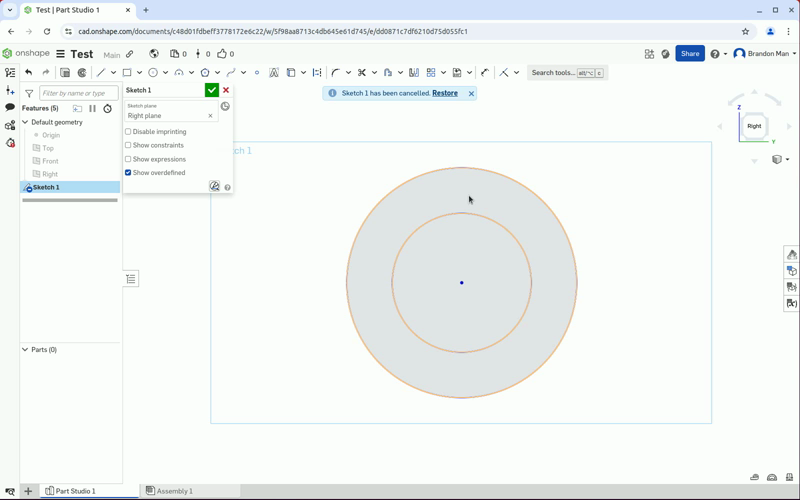
click(469, 195)
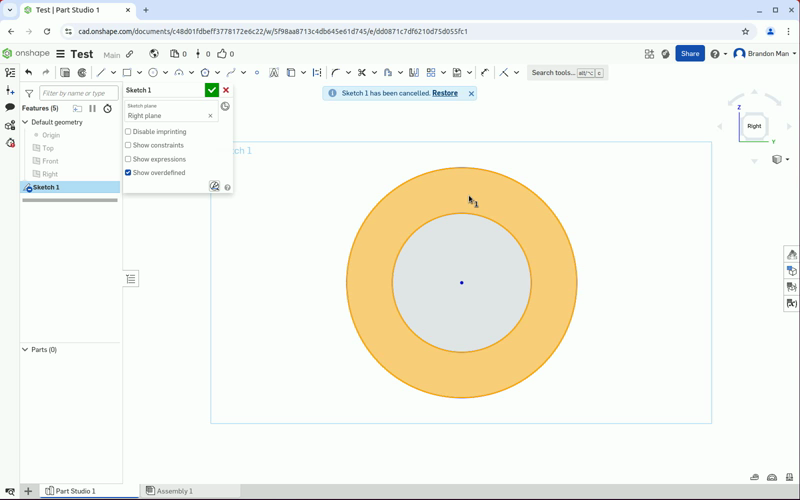
mouse_move(73, 352)
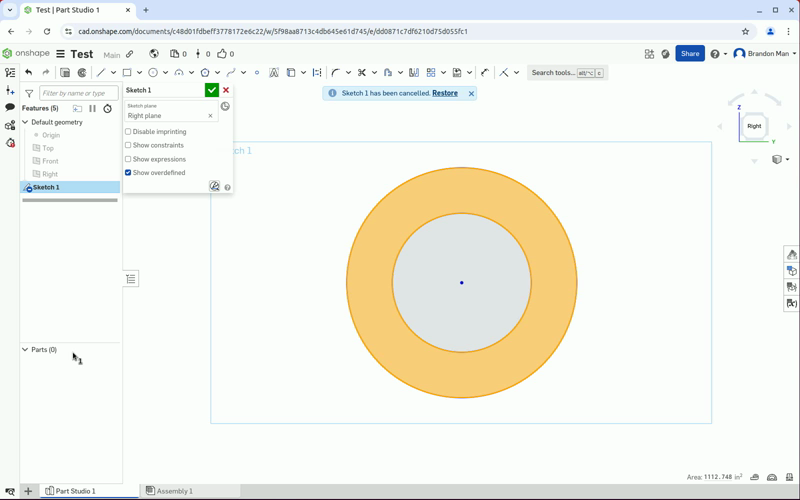
key(shift+y)
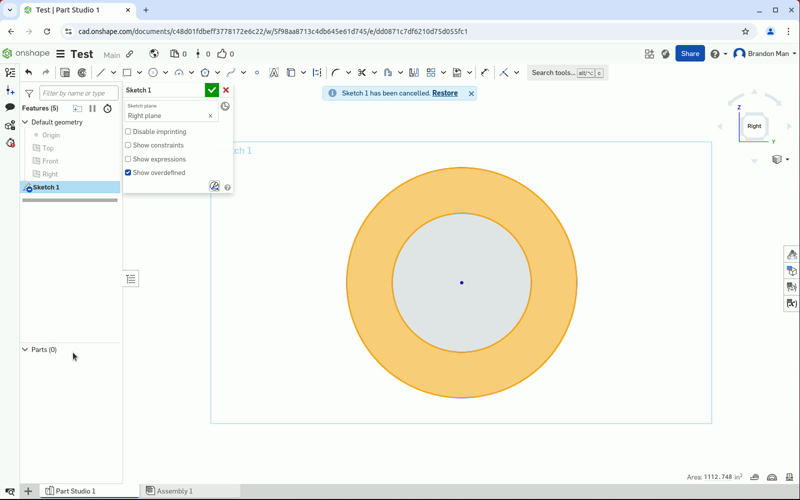
key(shift+e)
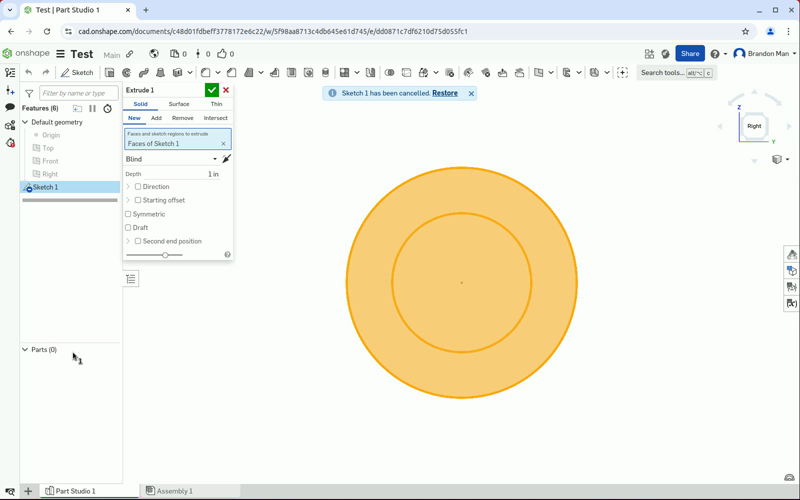
mouse_move(143, 106)
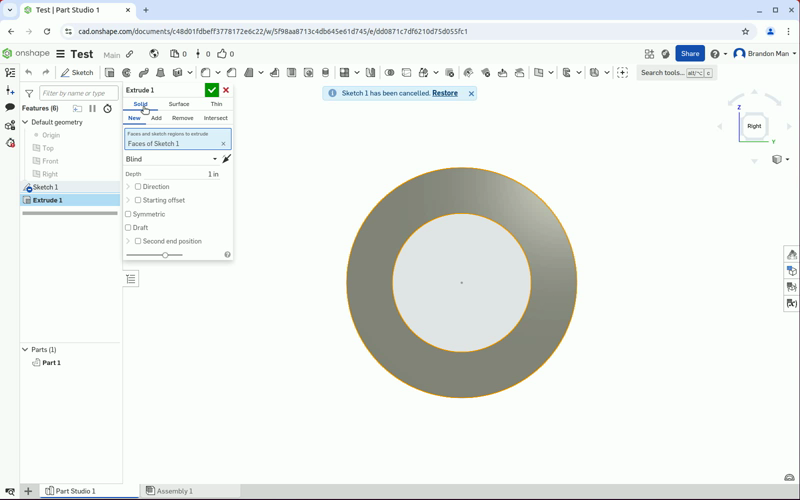
click(143, 106)
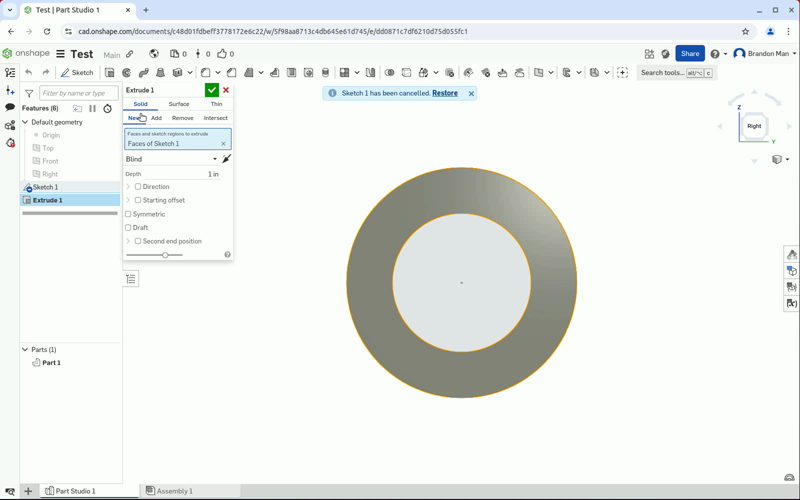
mouse_move(137, 120)
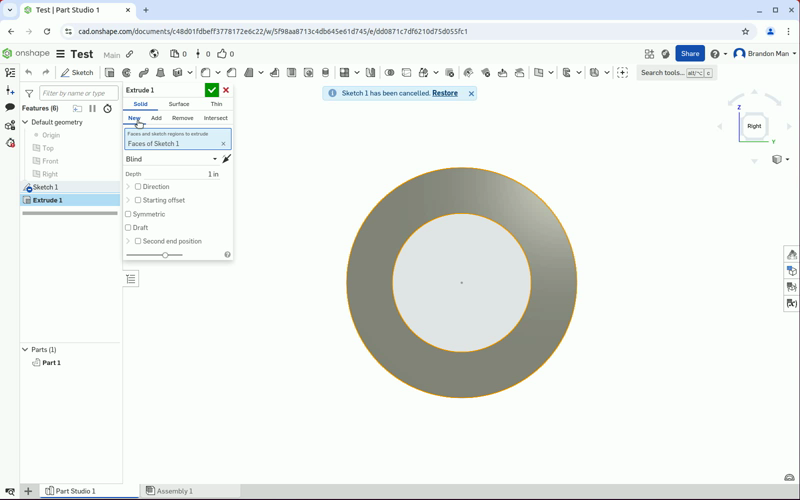
click(137, 120)
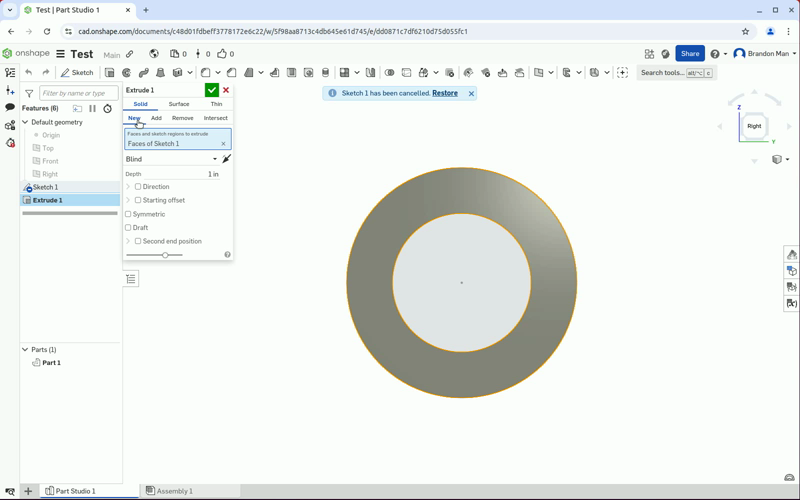
key(tab, 4)
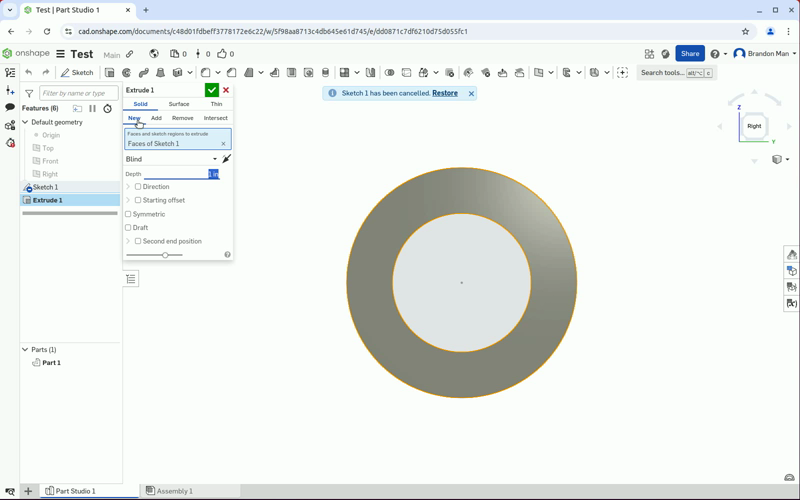
text(19.498)
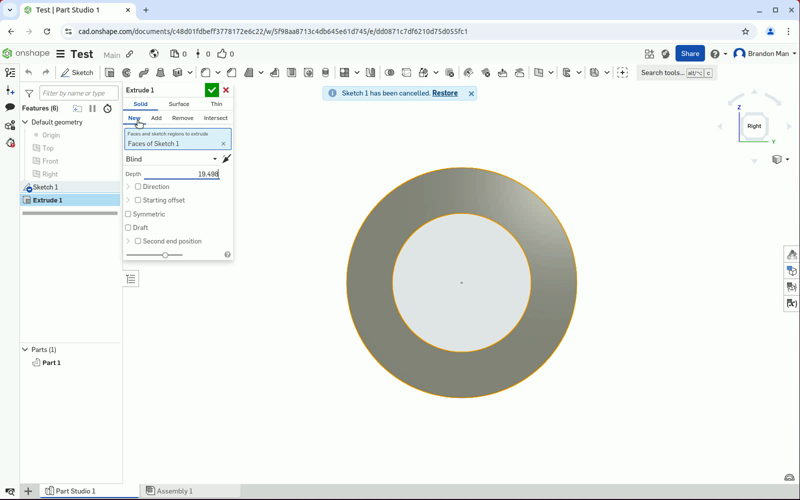
key(enter)
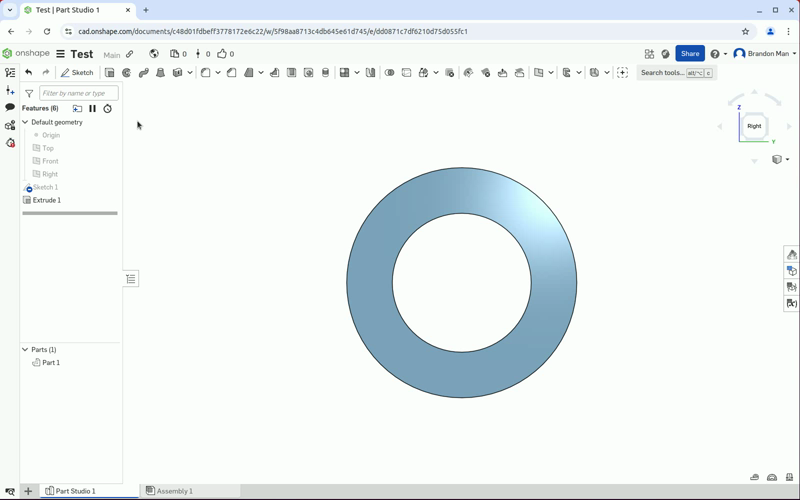
key(shift+h)
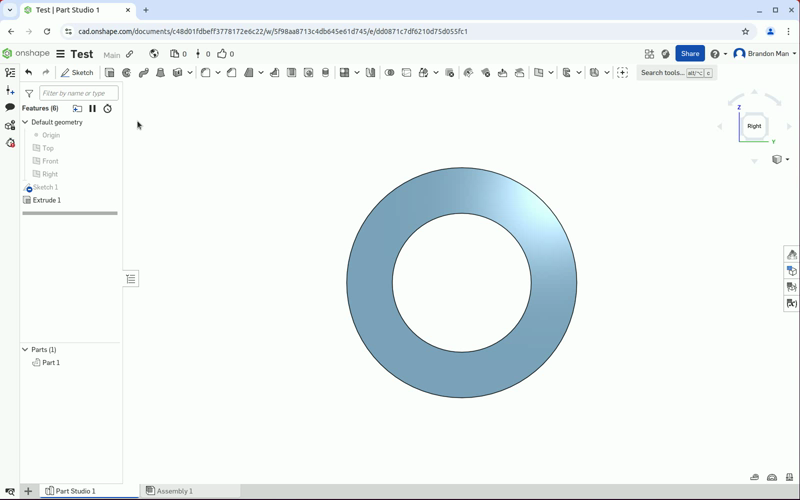
key(shift+h)
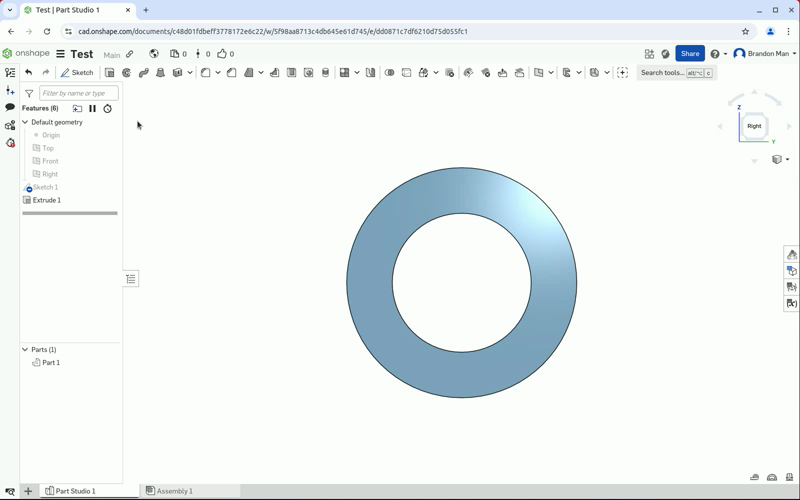
mouse_move(73, 189)
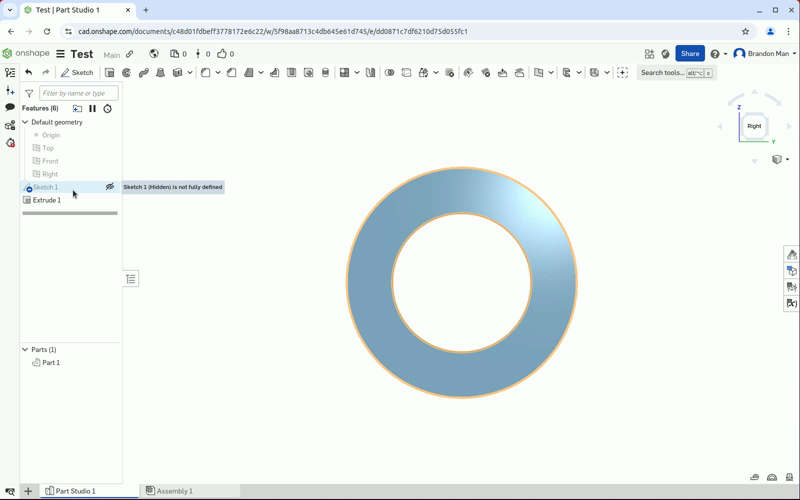
click(73, 189)
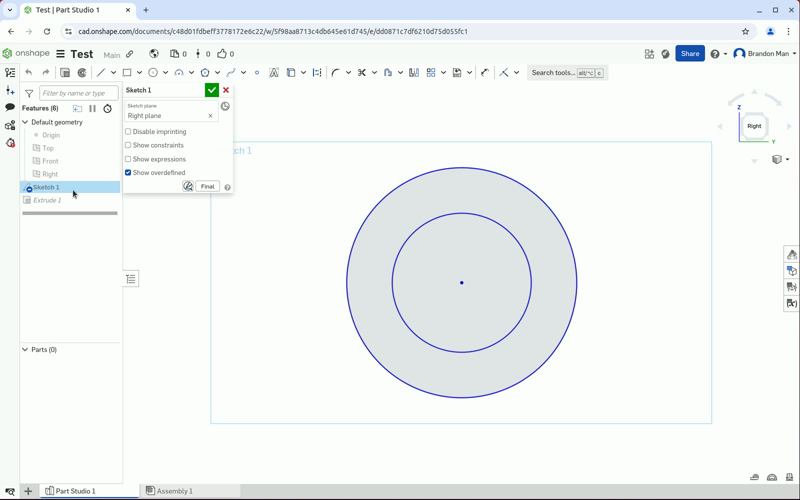
mouse_move(229, 92)
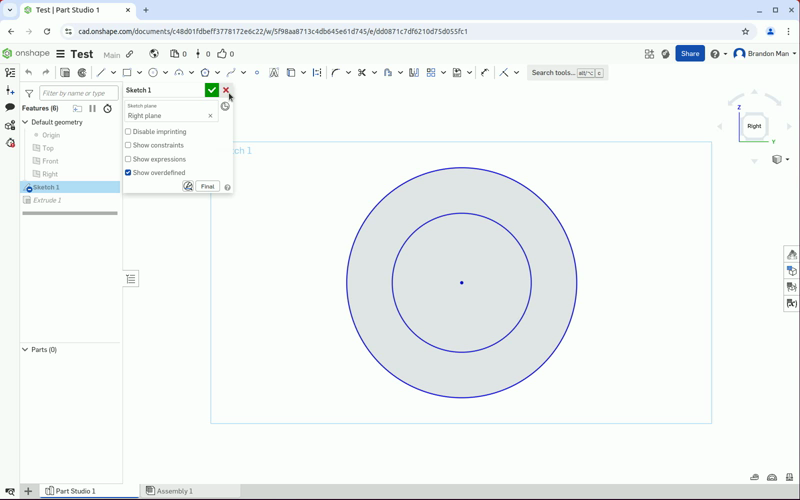
click(229, 92)
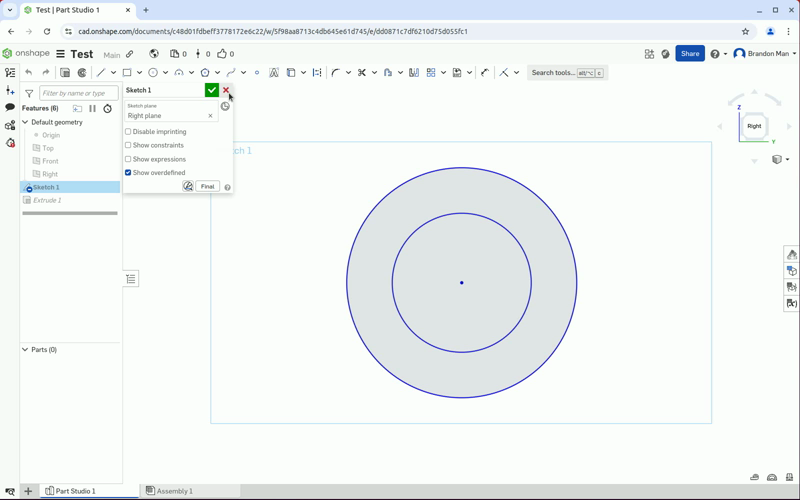
key(shift+s)
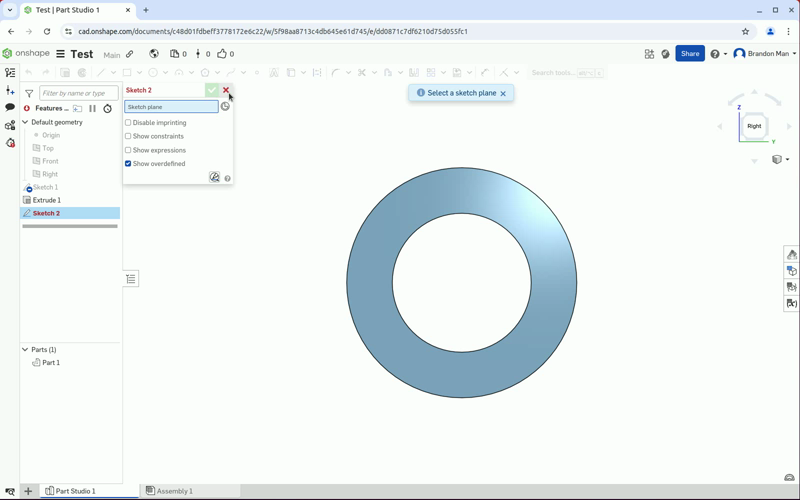
mouse_move(73, 176)
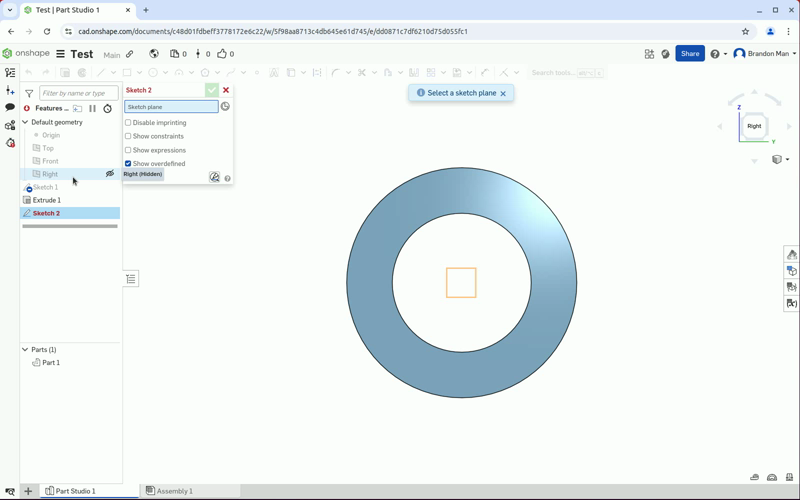
click(73, 176)
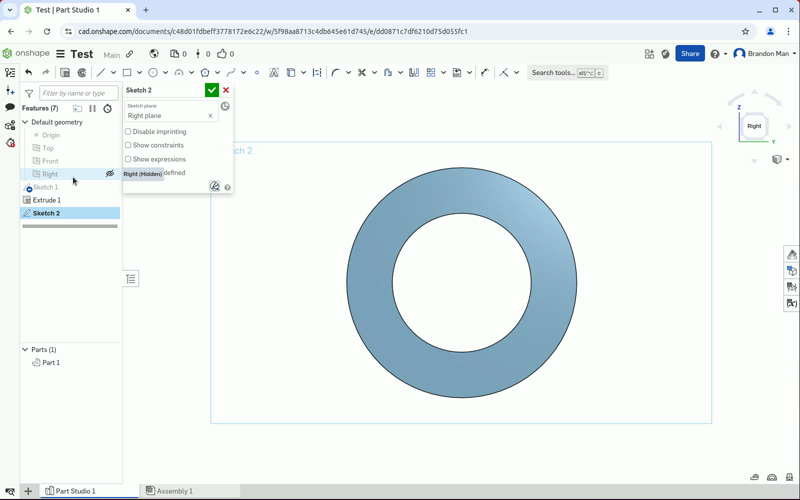
mouse_move(73, 352)
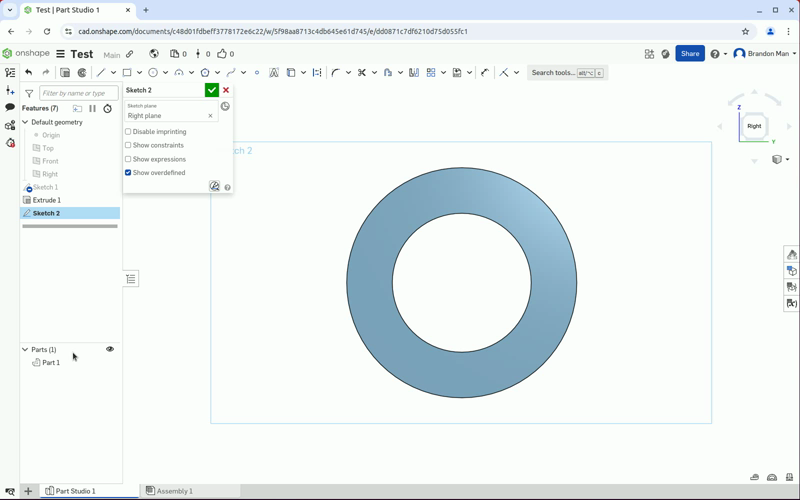
key(y)
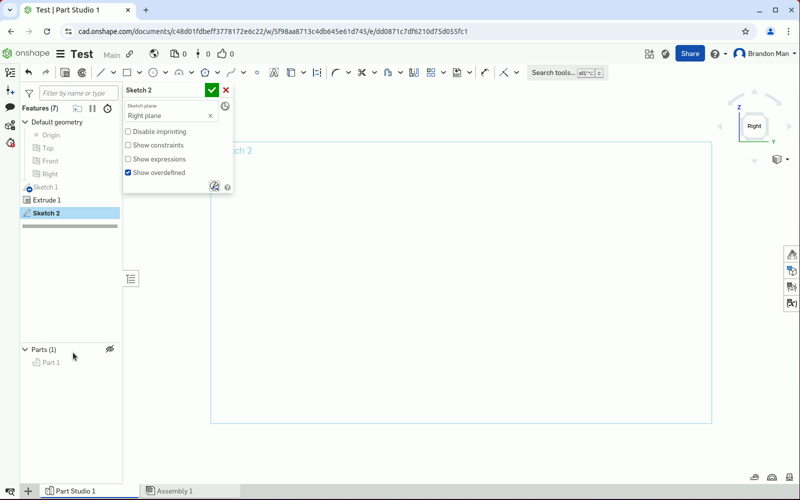
key(c)
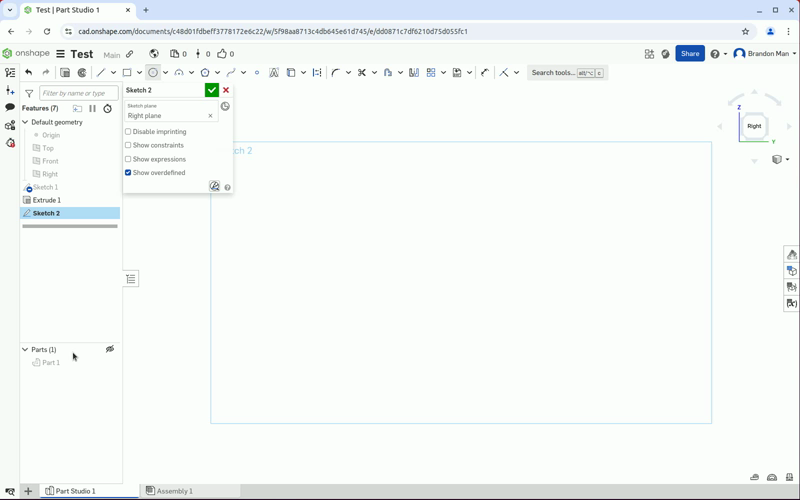
key_down(shift)
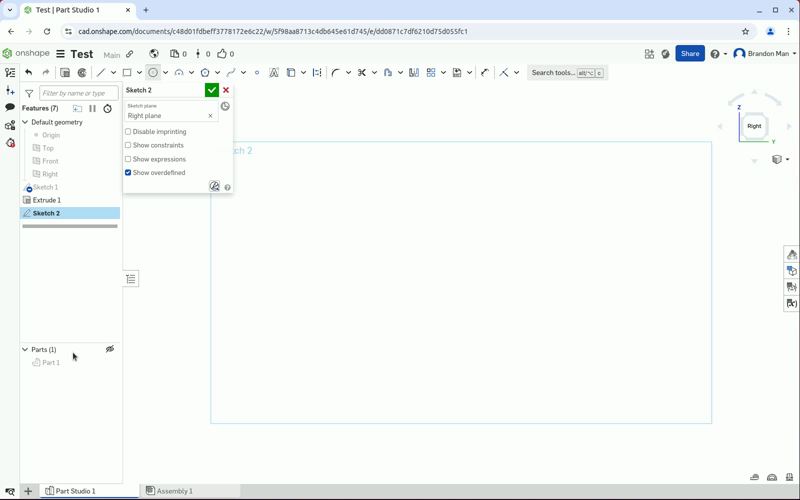
mouse_move(461, 282)
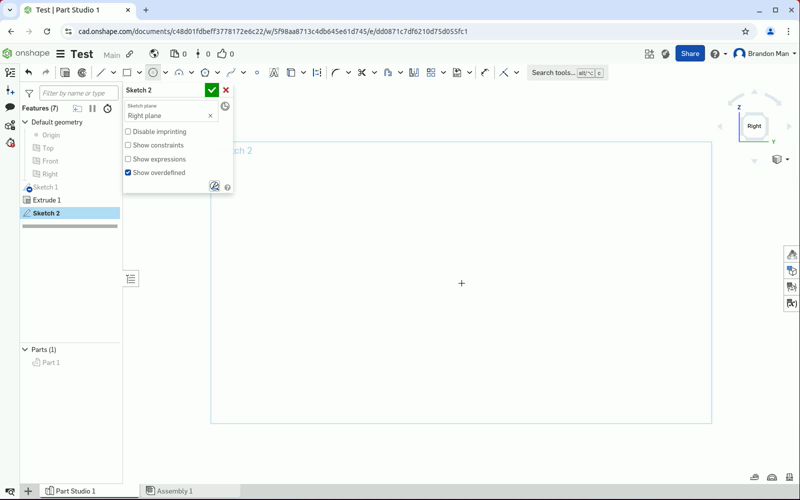
click(461, 282)
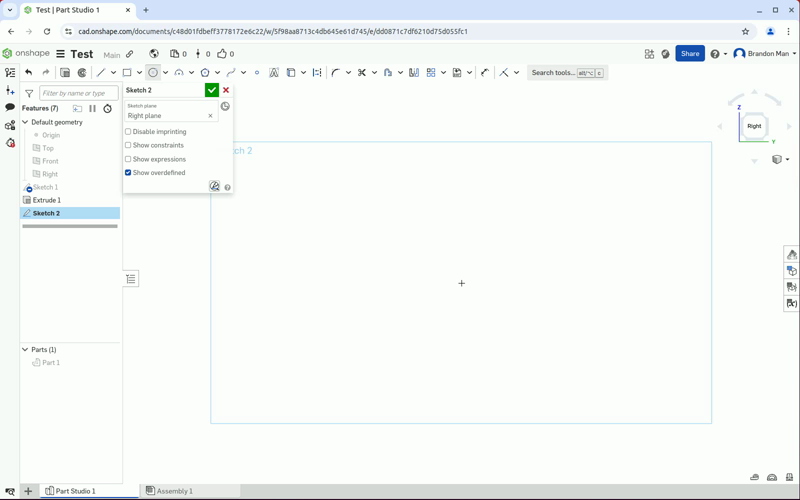
key_up(shift)
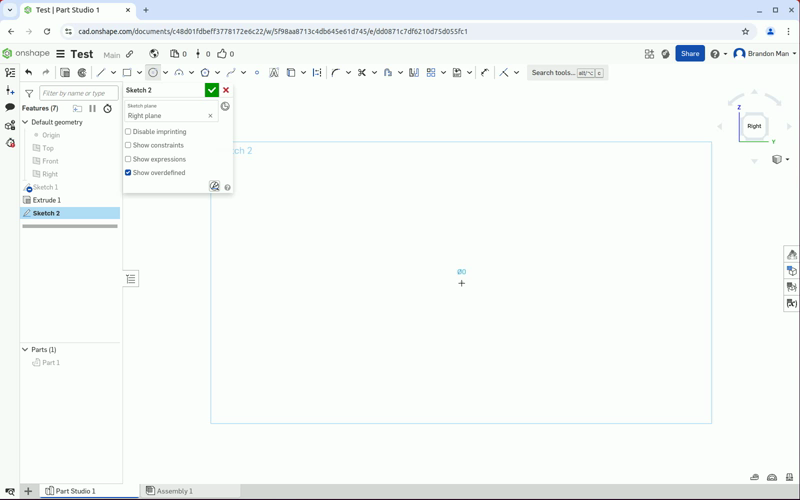
mouse_move(576, 282)
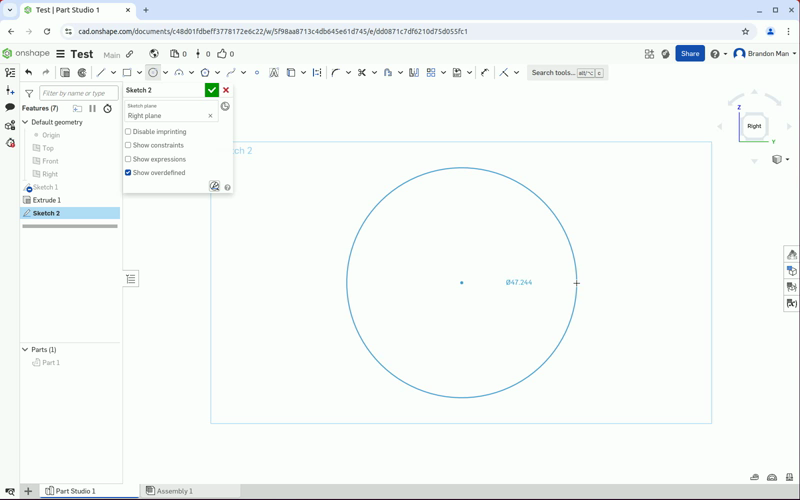
click(576, 282)
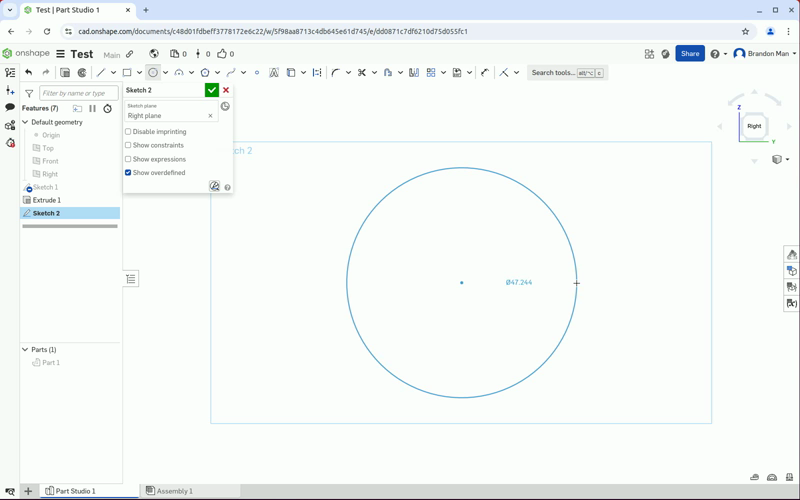
key(esc)
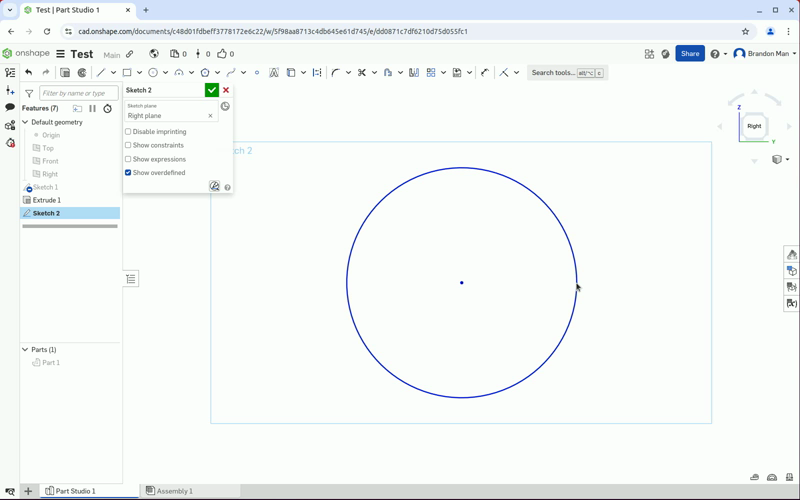
key(c)
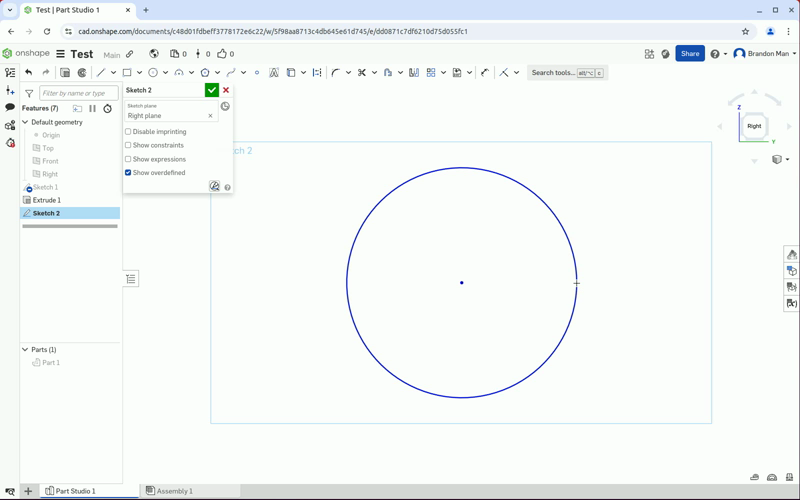
key_down(shift)
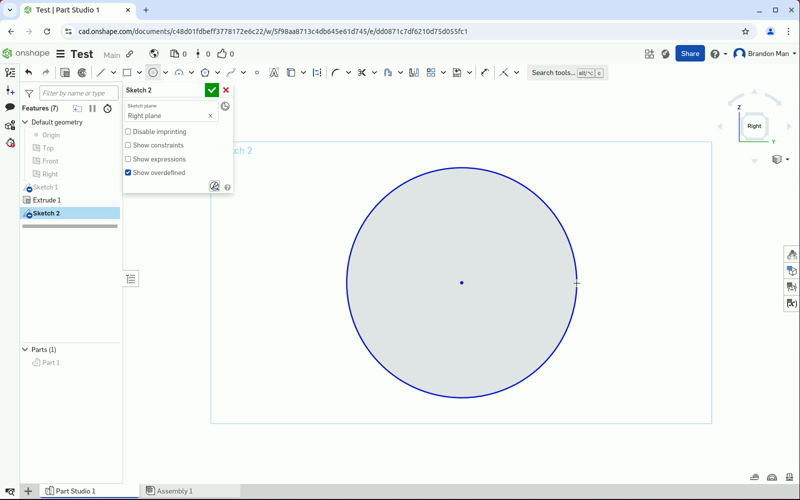
mouse_move(461, 282)
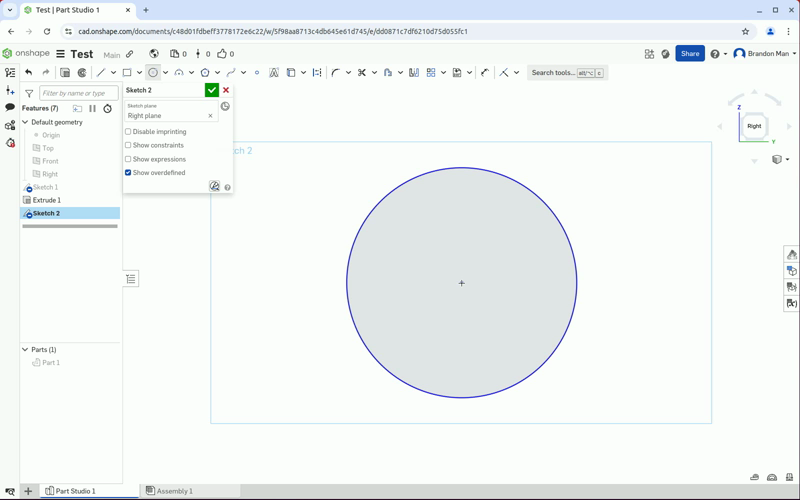
click(461, 282)
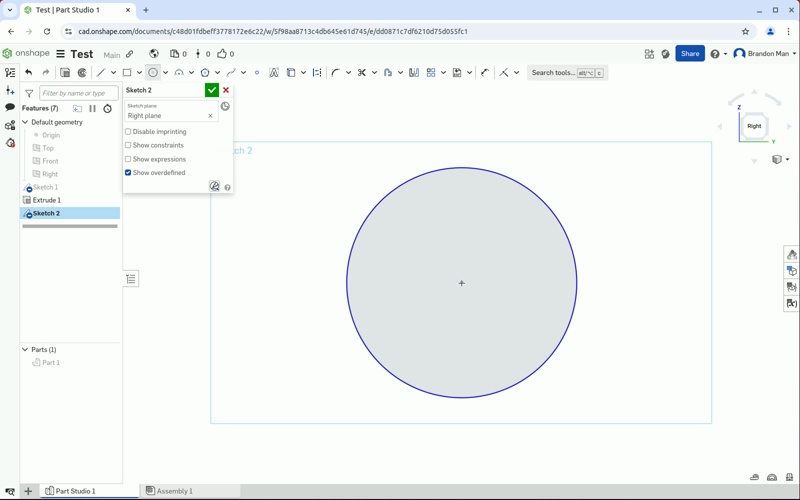
key_up(shift)
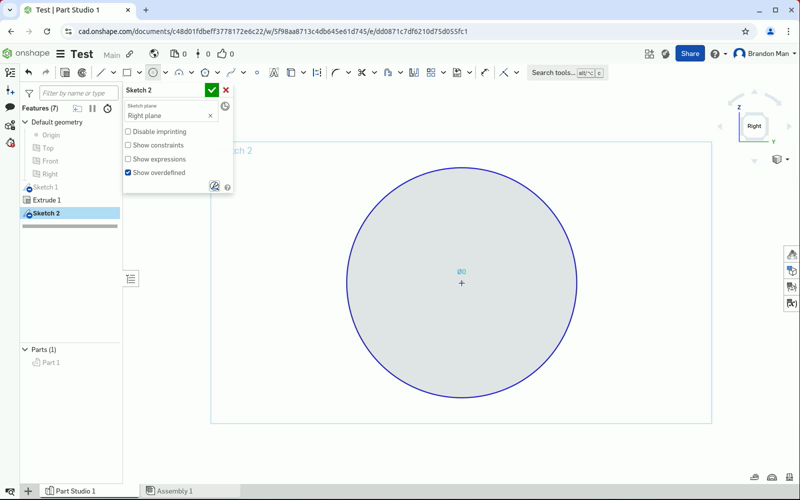
mouse_move(531, 282)
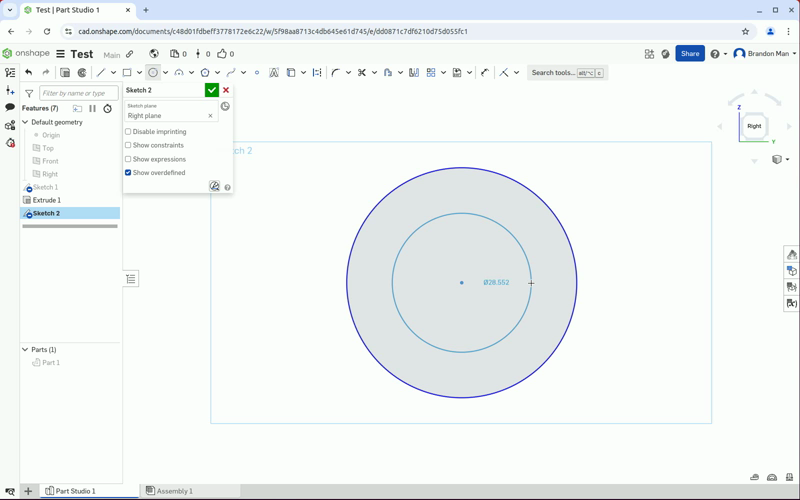
click(531, 282)
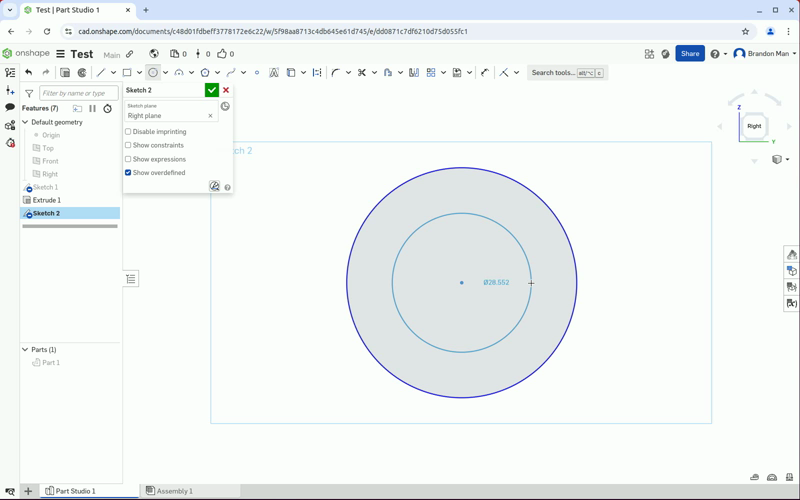
key(esc)
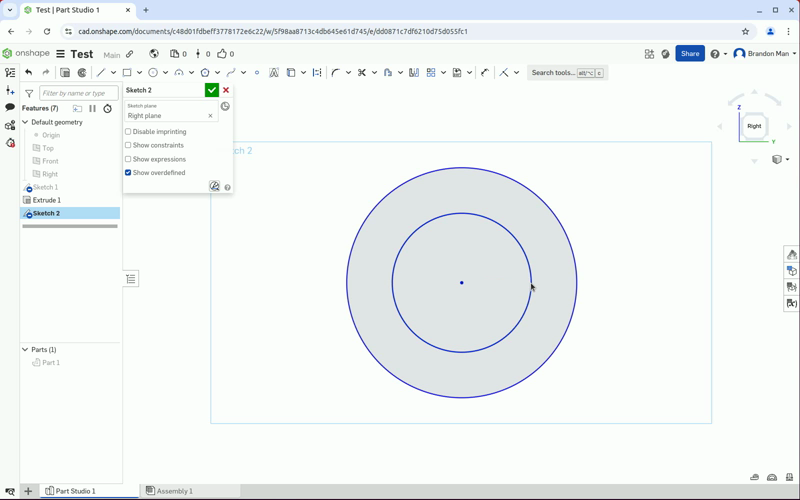
mouse_move(444, 371)
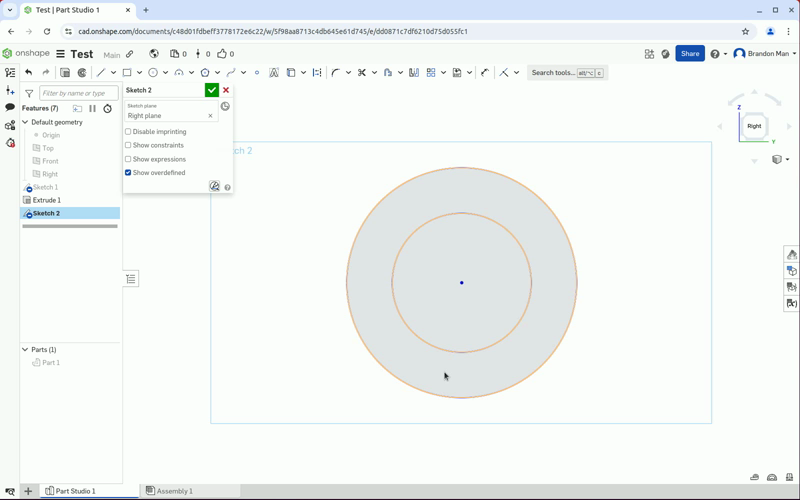
click(444, 371)
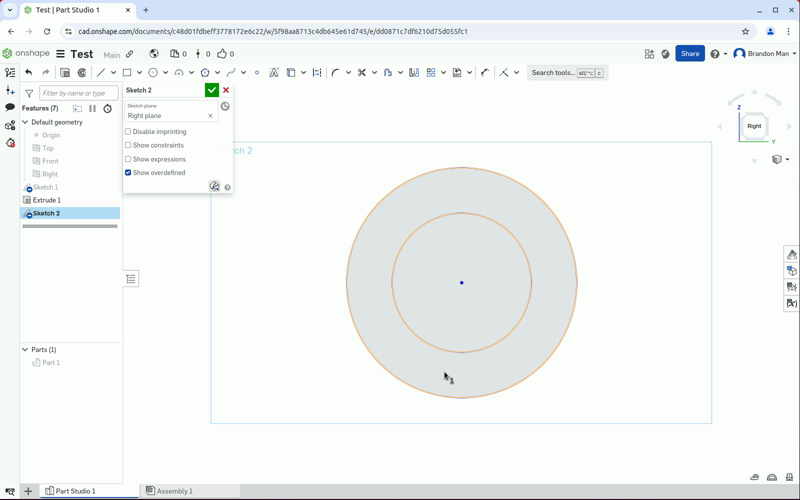
mouse_move(73, 352)
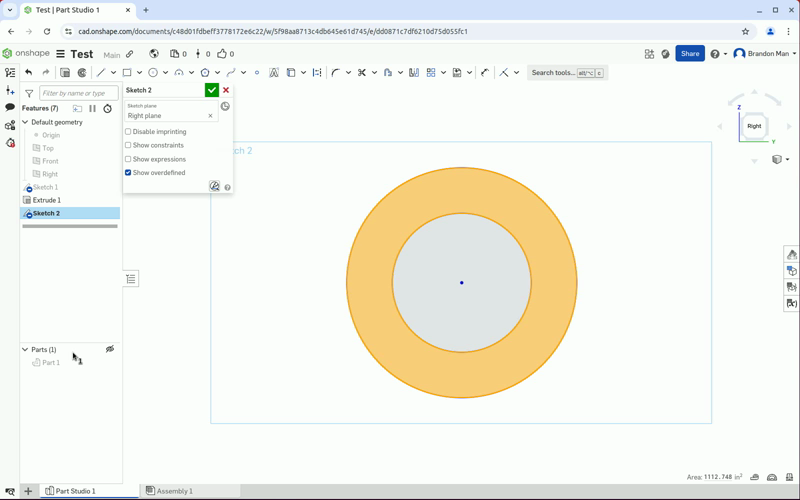
key(shift+y)
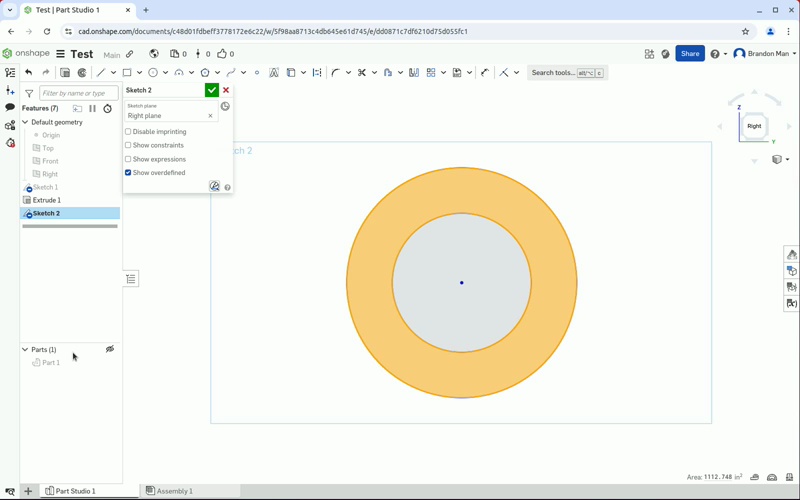
key(shift+e)
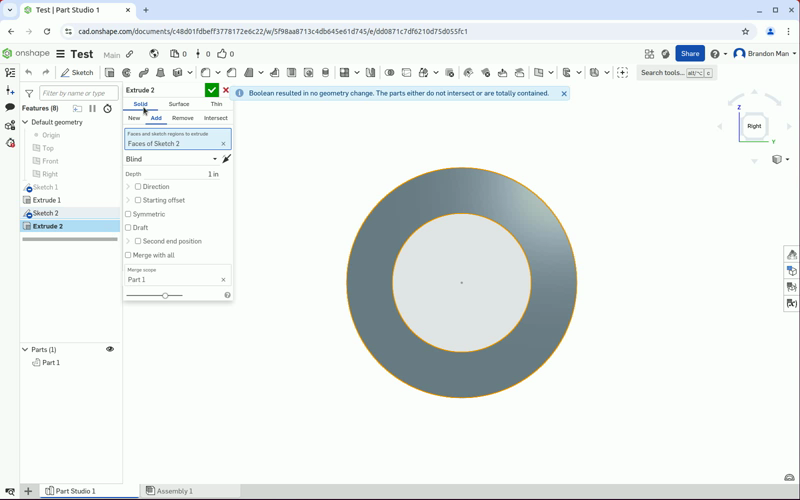
mouse_move(143, 106)
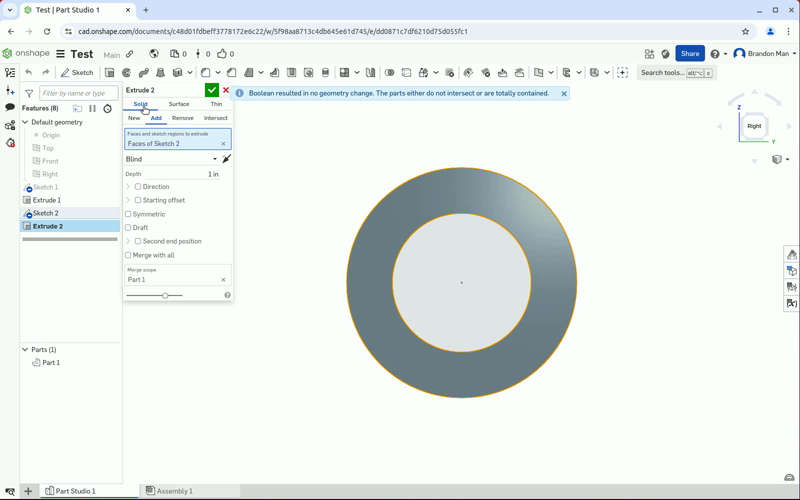
click(143, 106)
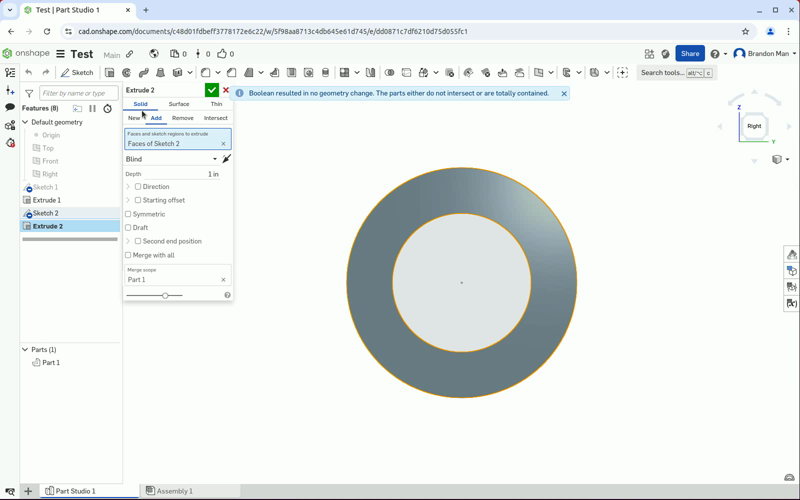
mouse_move(137, 120)
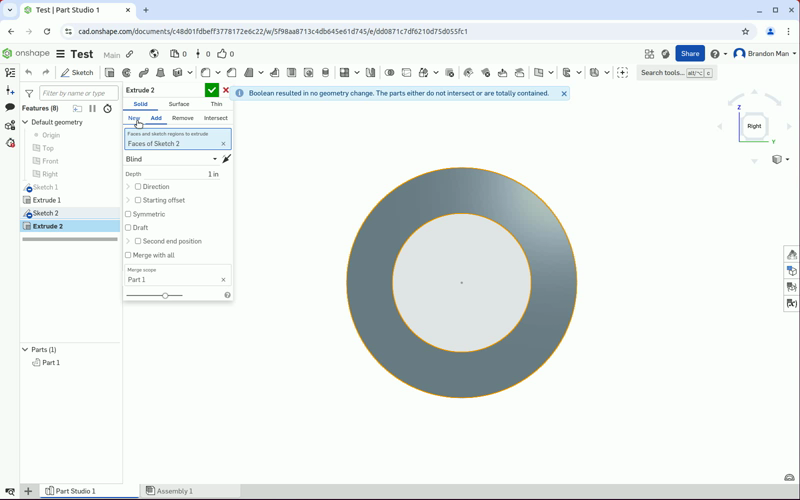
click(137, 120)
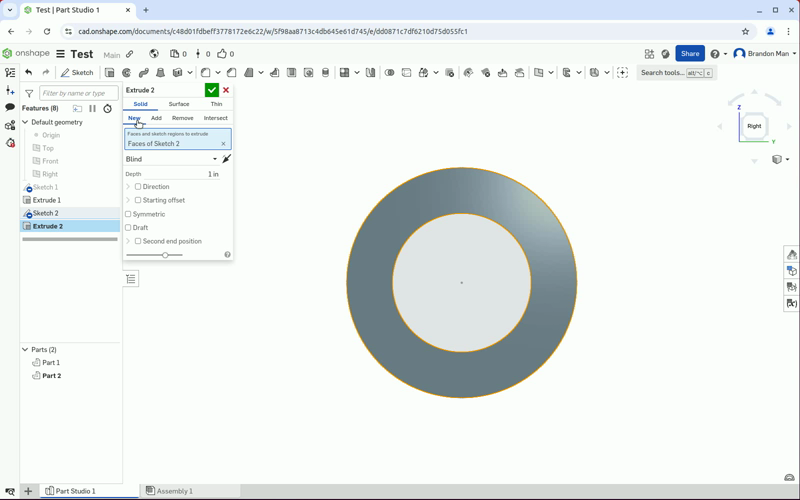
key(tab, 4)
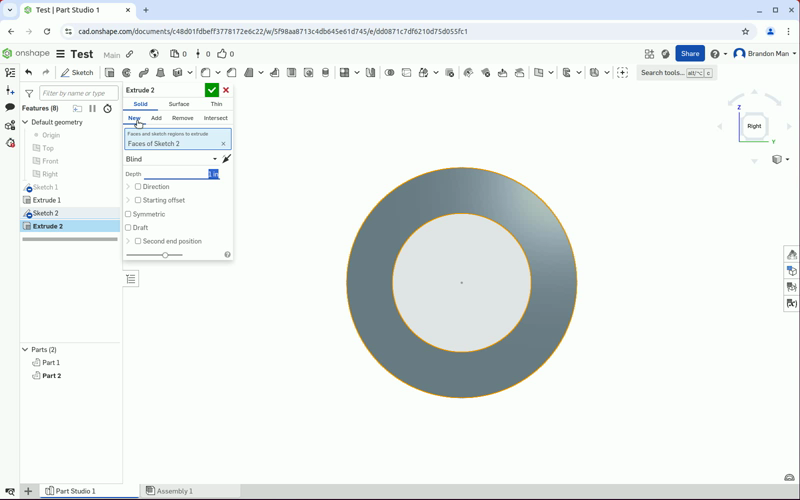
text(19.498)
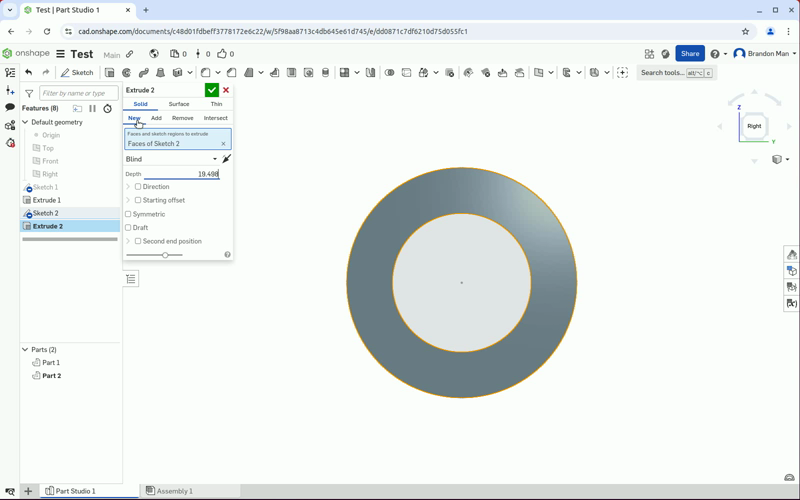
key(enter)
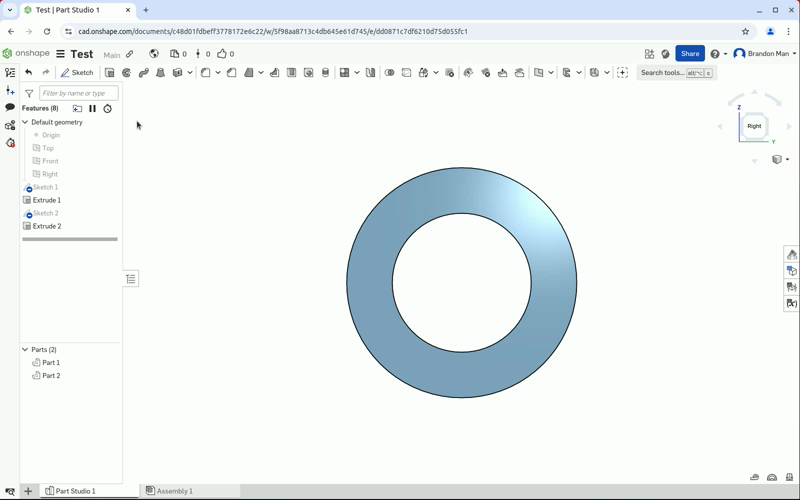
key(shift+h)
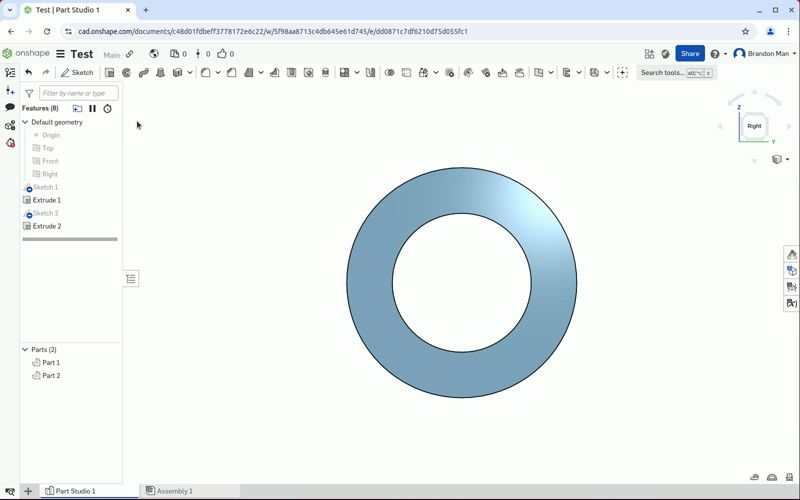
key(shift+h)
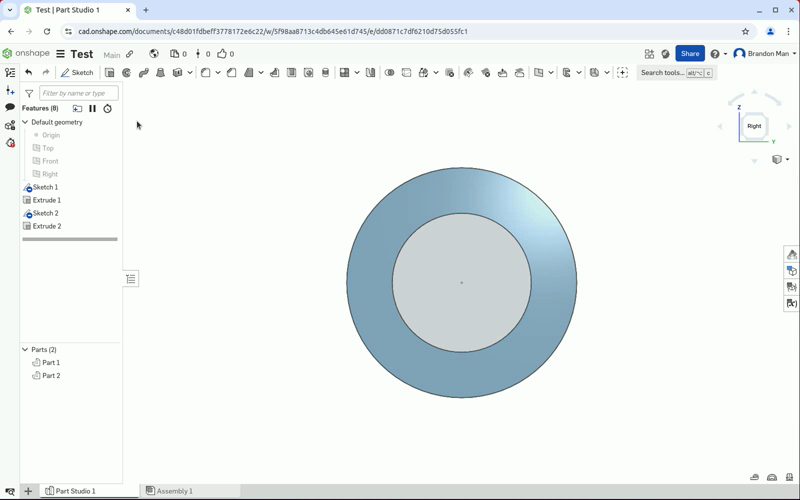
key(shift+7)
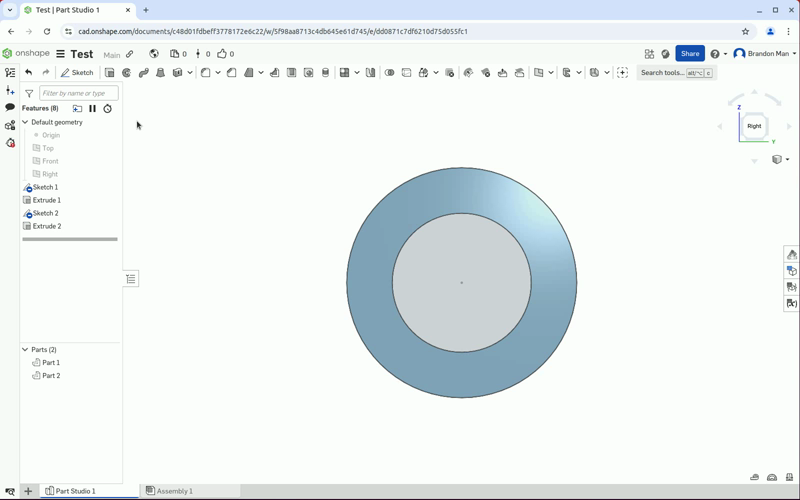
key(right, 2)
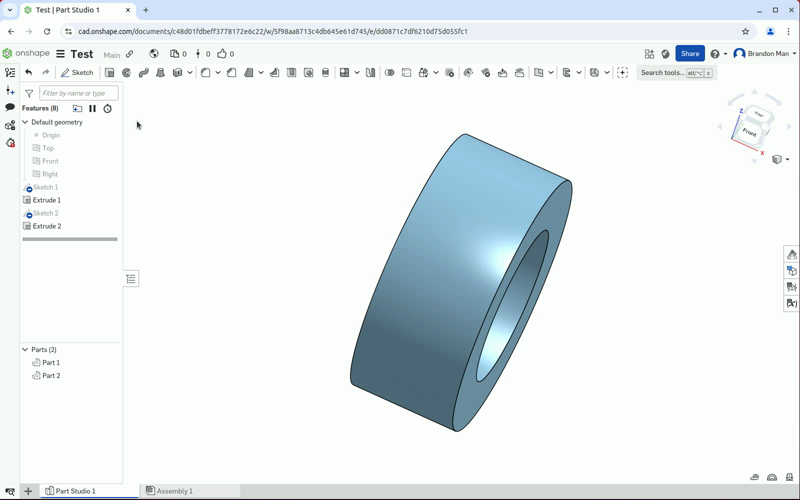
key(down, 2)
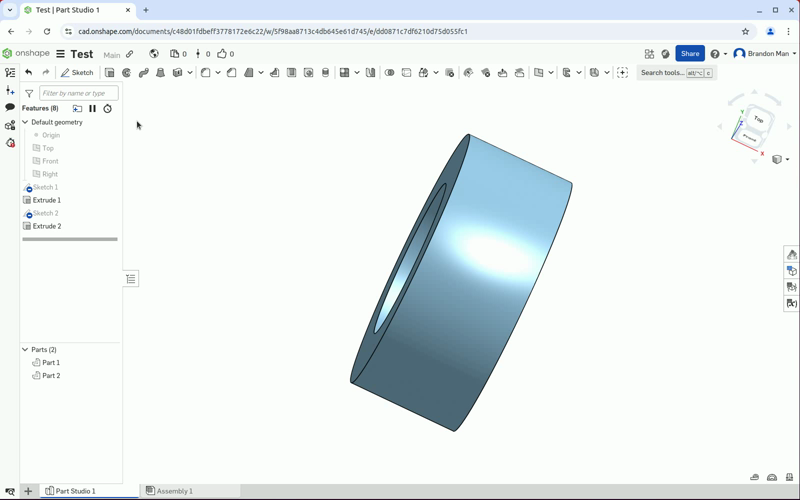
key(up, 2)
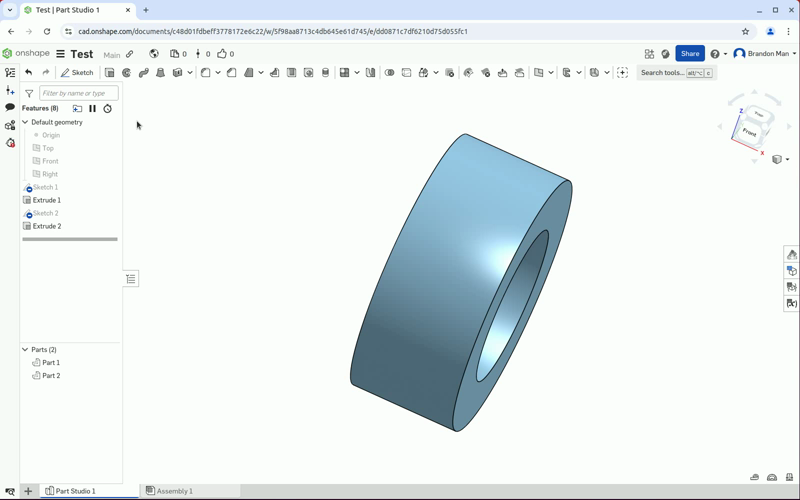
key(left, 2)
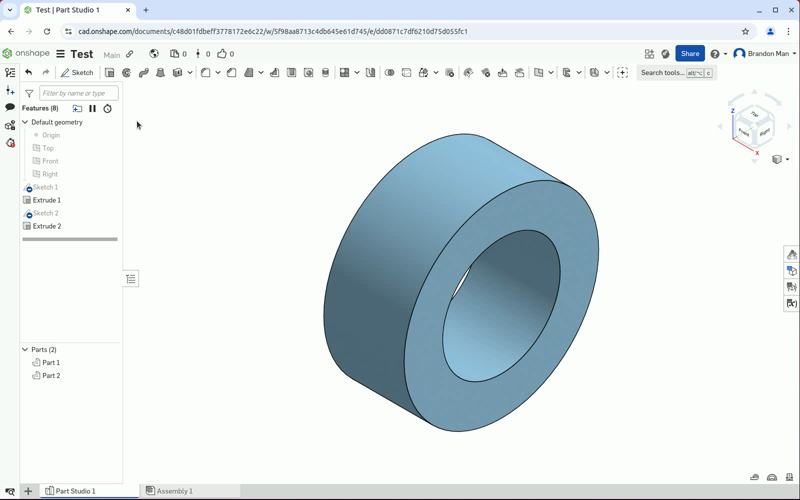
mouse_move(73, 189)
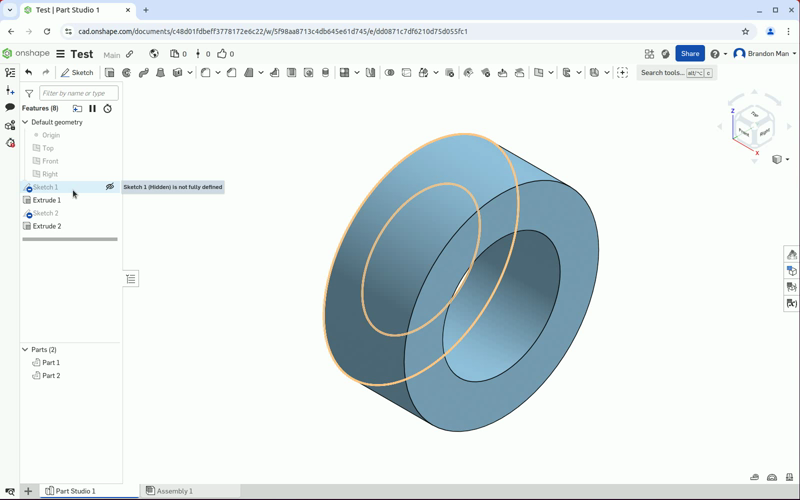
click(73, 189)